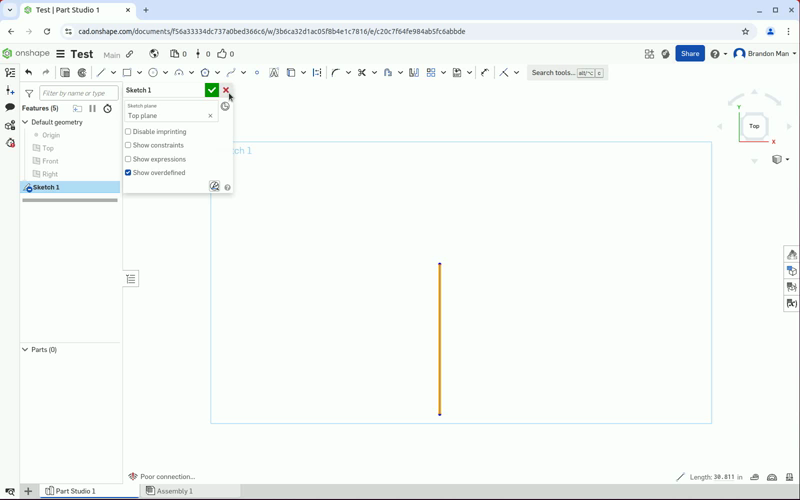
key(shift+h)
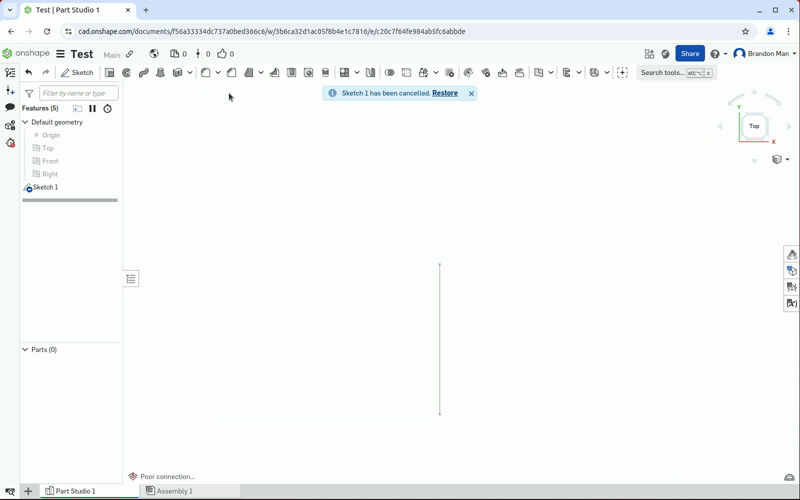
key(shift+s)
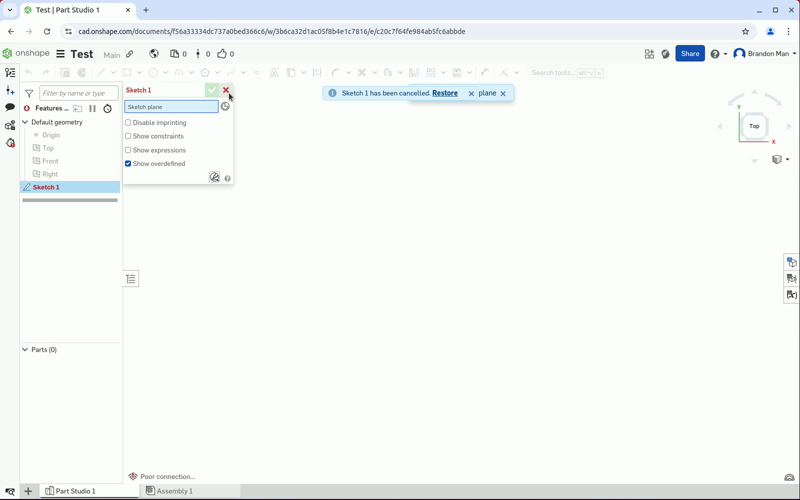
mouse_move(73, 150)
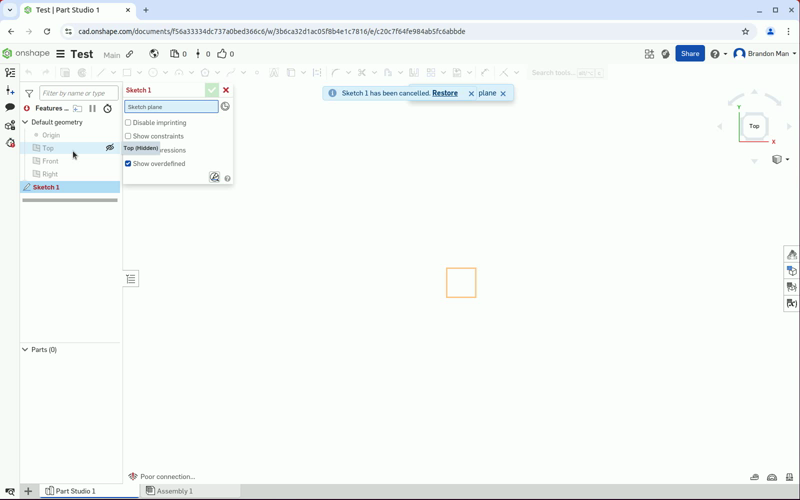
click(73, 150)
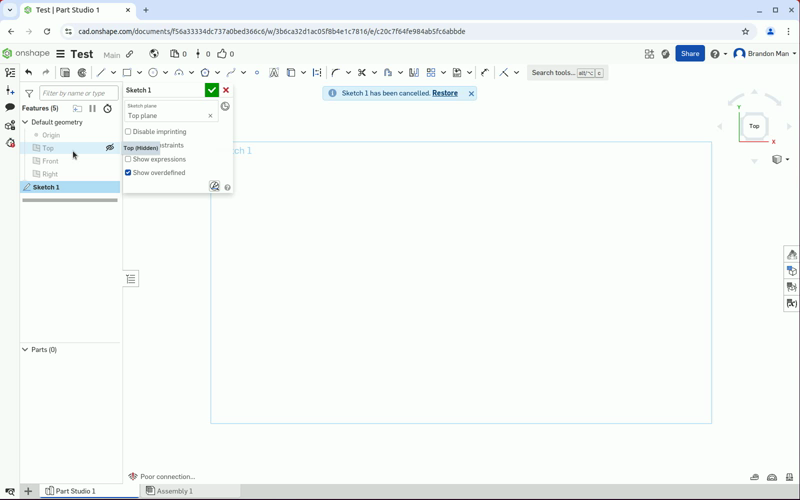
mouse_move(73, 352)
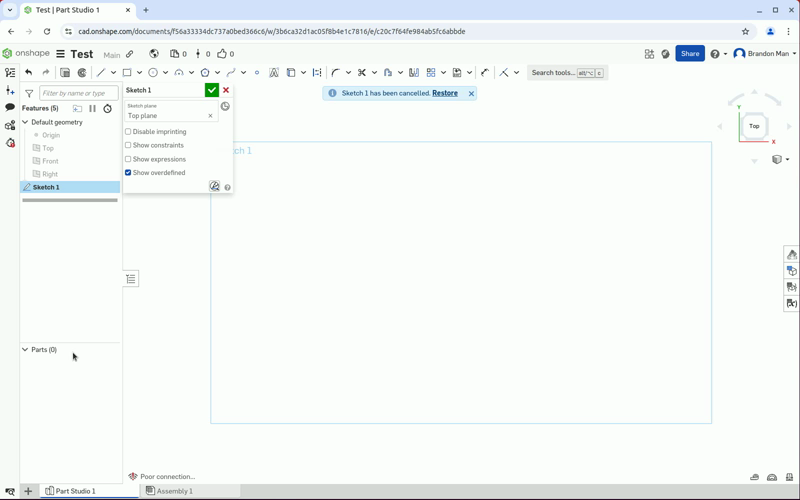
key(y)
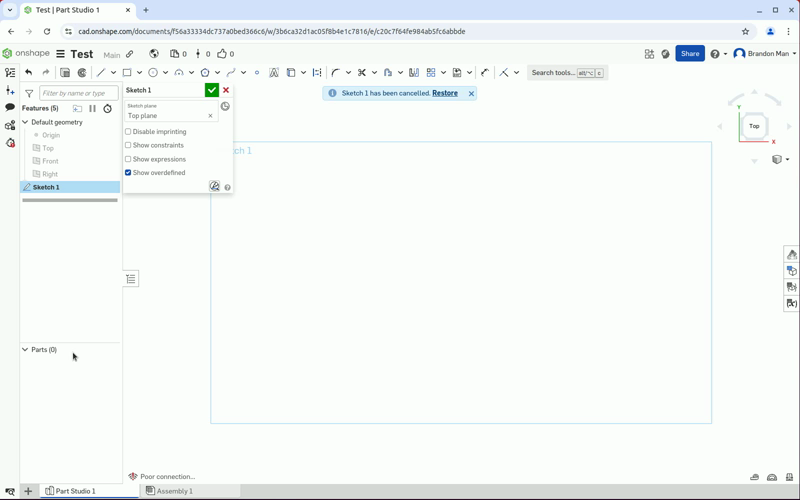
key(l)
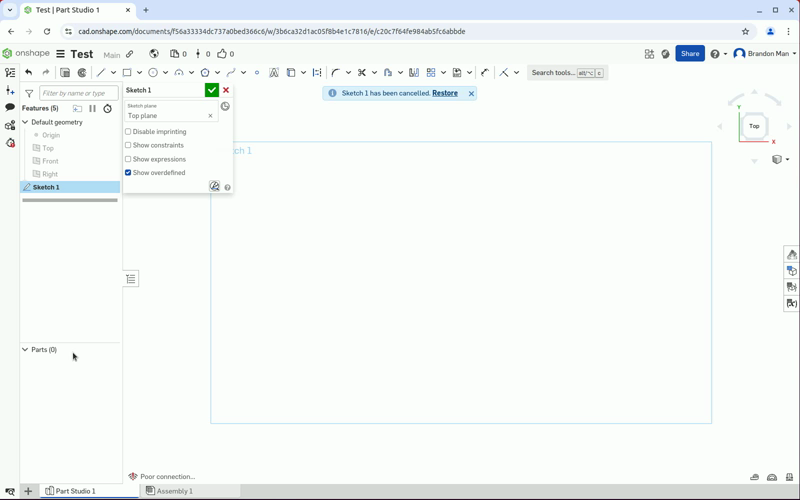
key_down(shift)
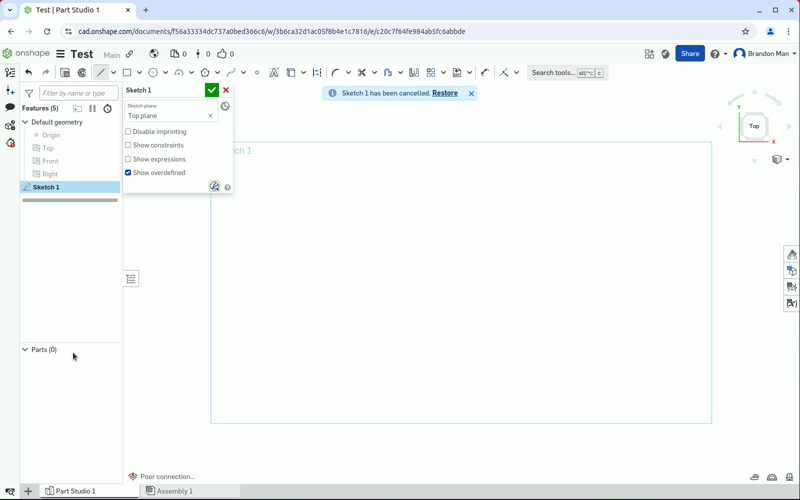
mouse_move(348, 285)
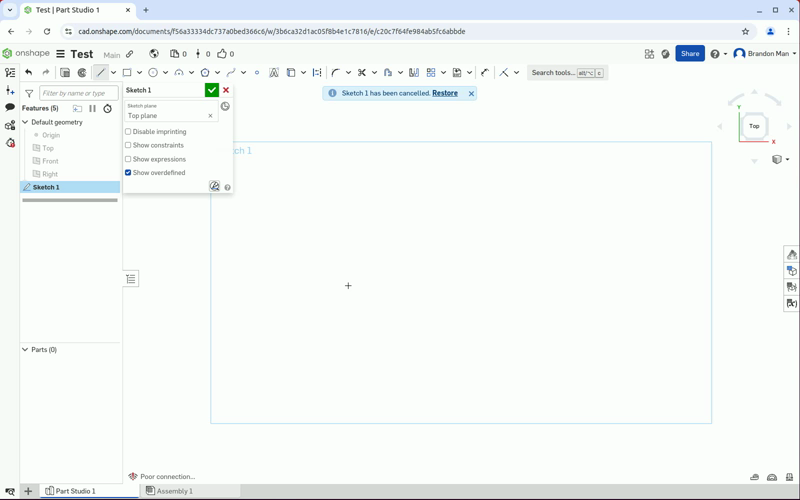
click(348, 285)
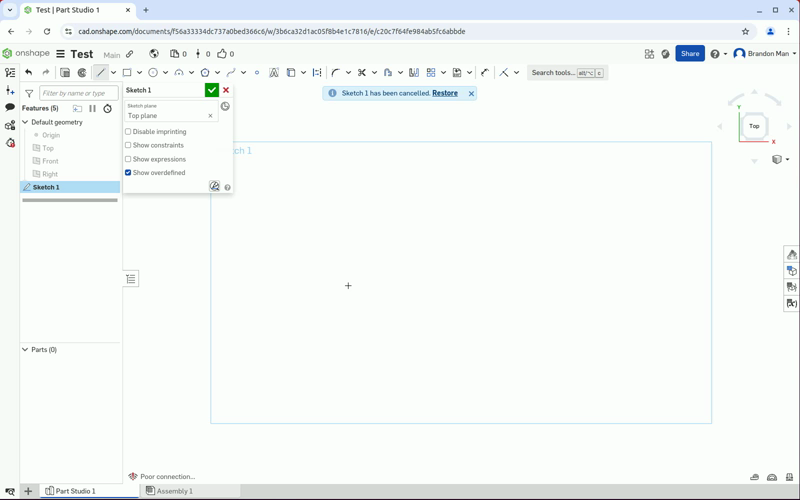
key_up(shift)
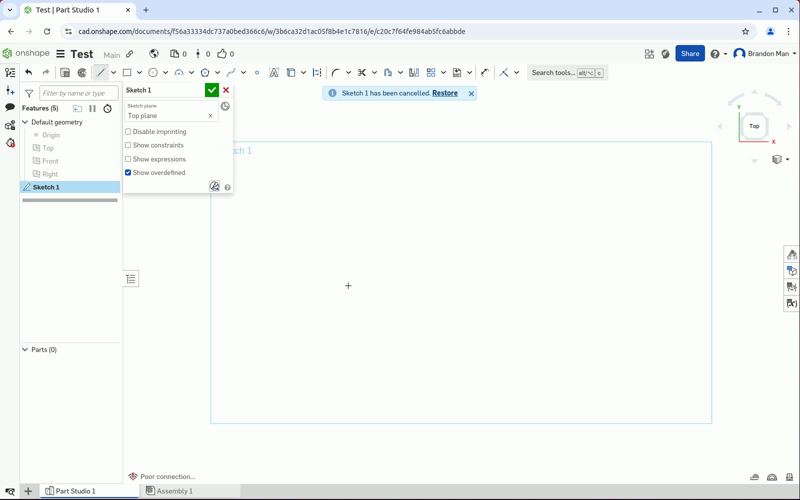
key_down(shift)
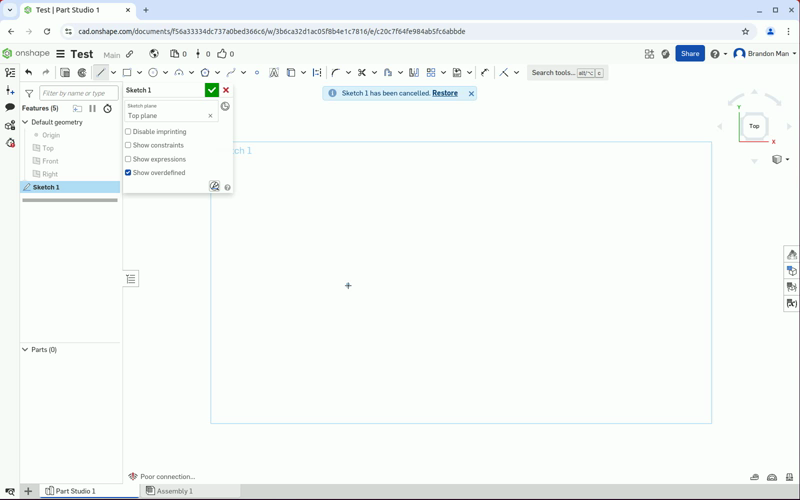
mouse_move(572, 285)
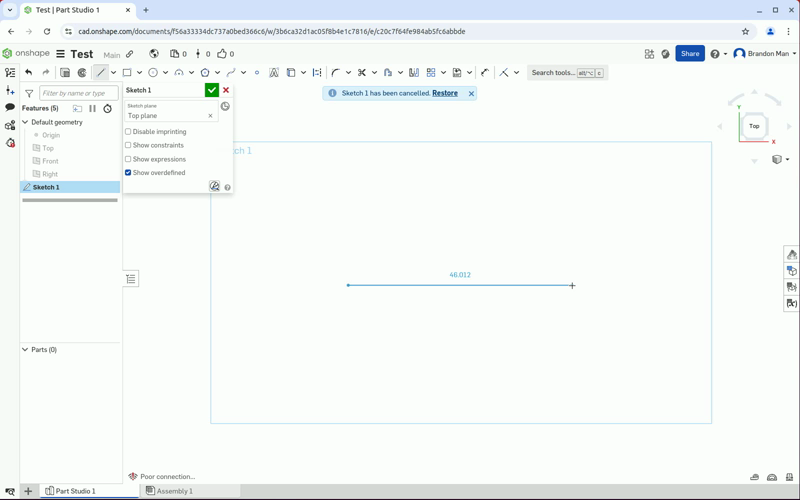
click(572, 285)
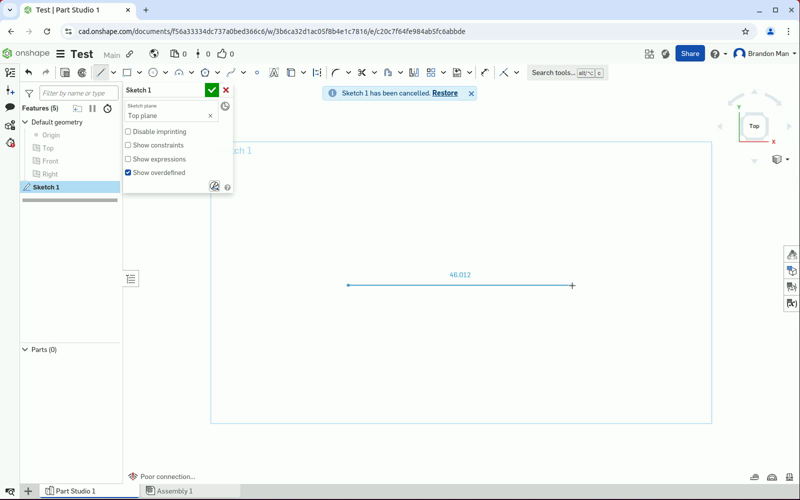
key_up(shift)
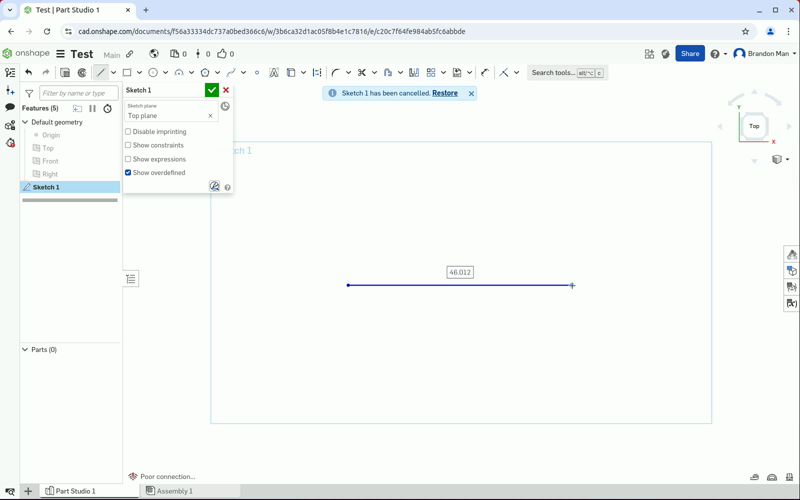
key_down(shift)
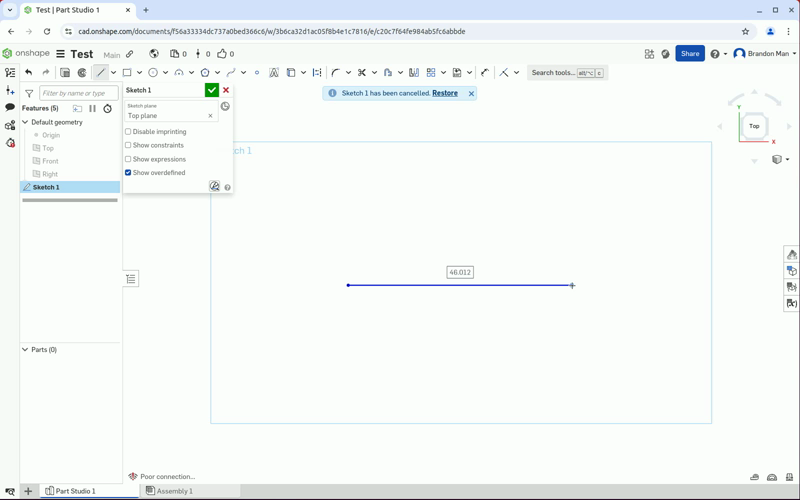
mouse_move(589, 285)
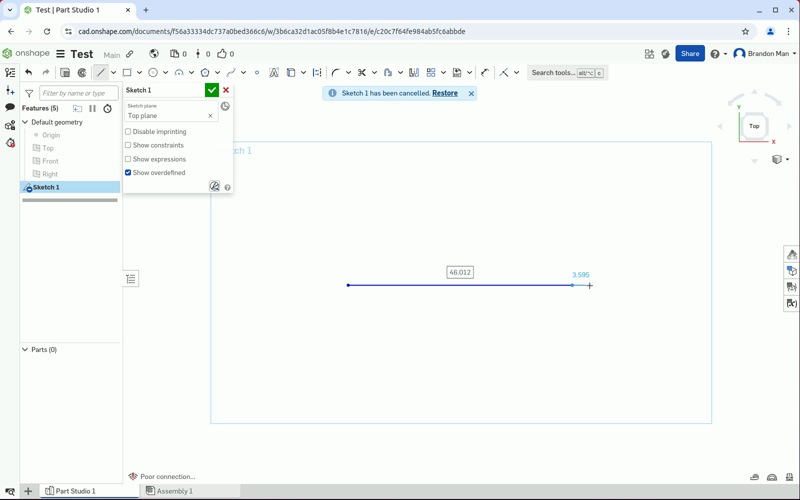
mouse_move(572, 280)
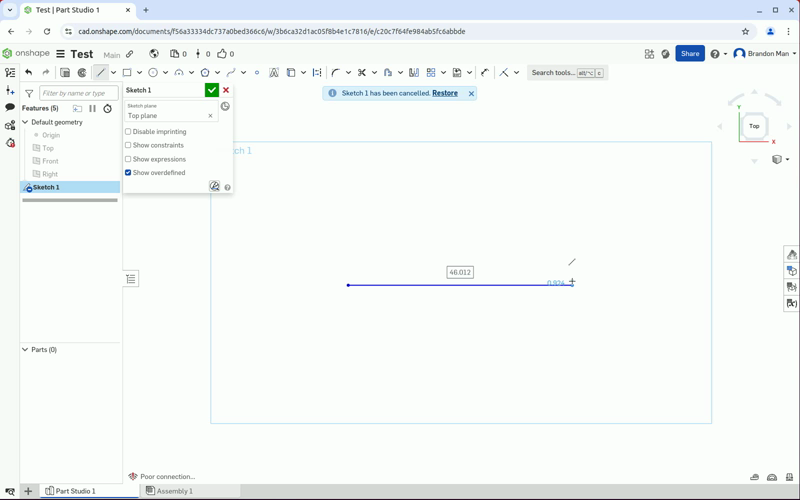
scroll(6)
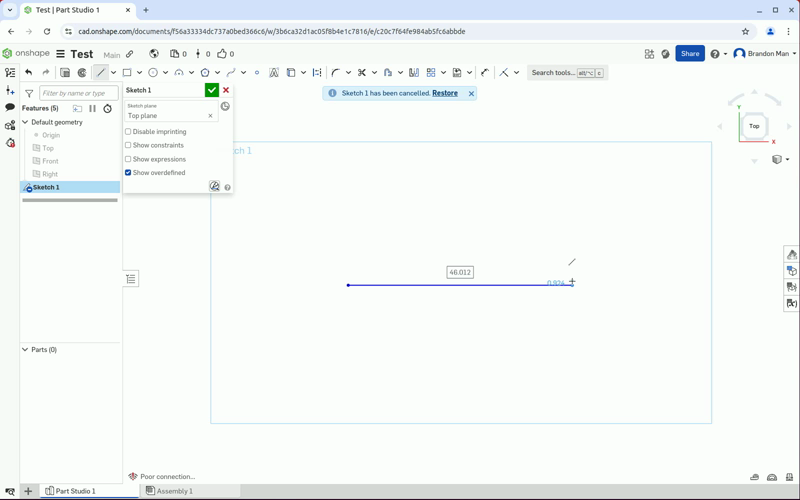
scroll(6)
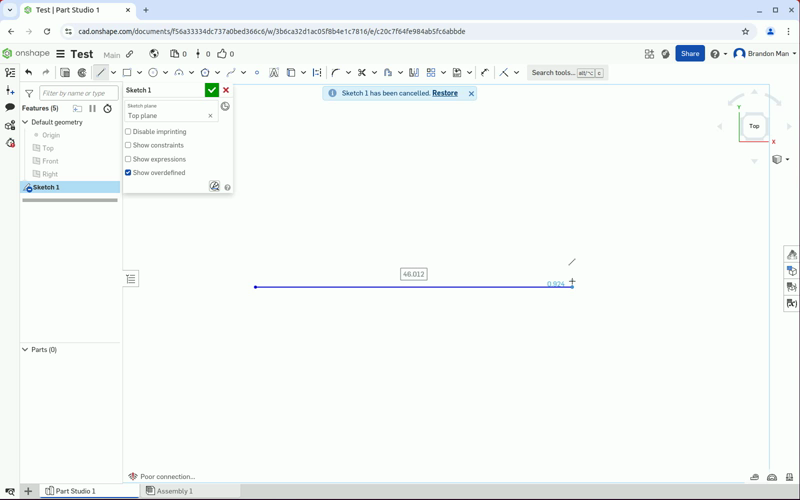
scroll(6)
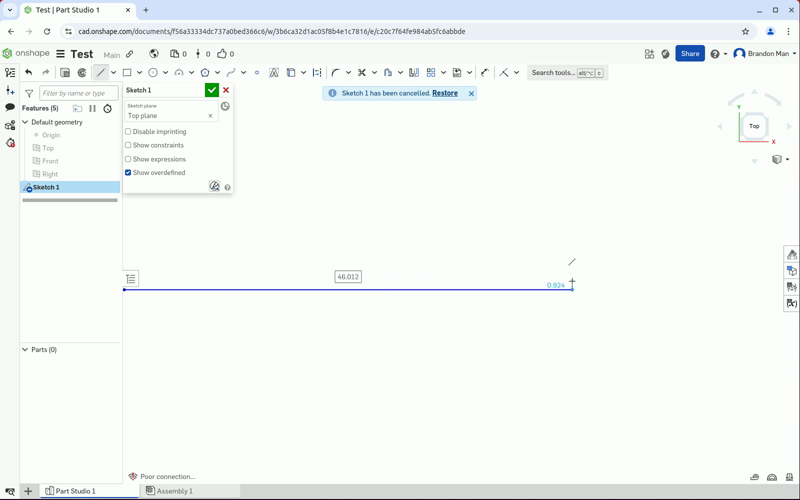
scroll(6)
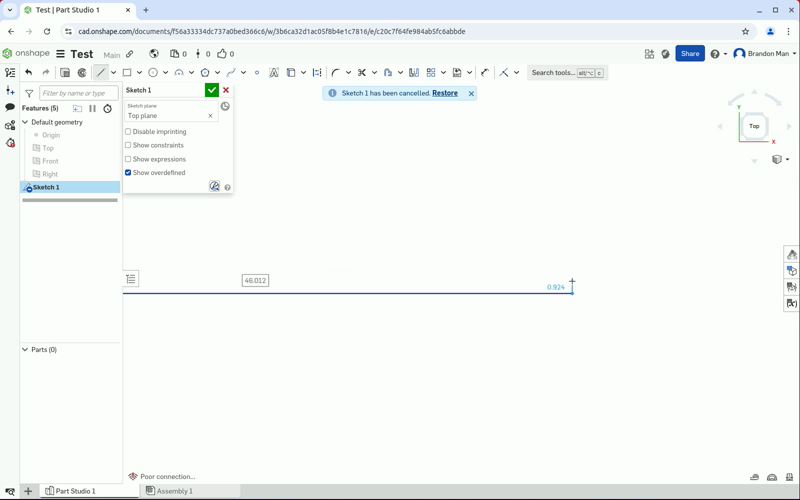
scroll(6)
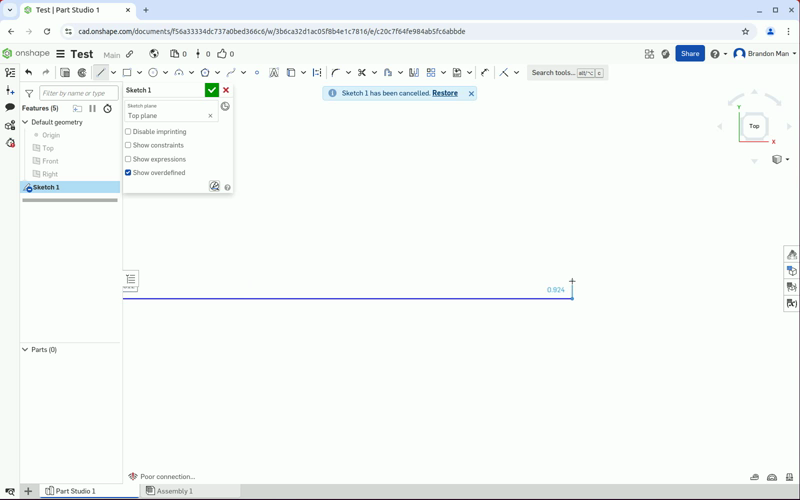
scroll(6)
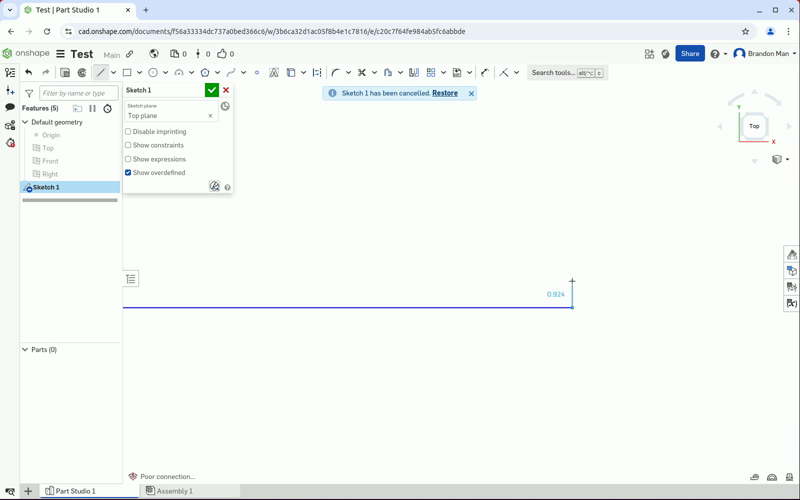
scroll(6)
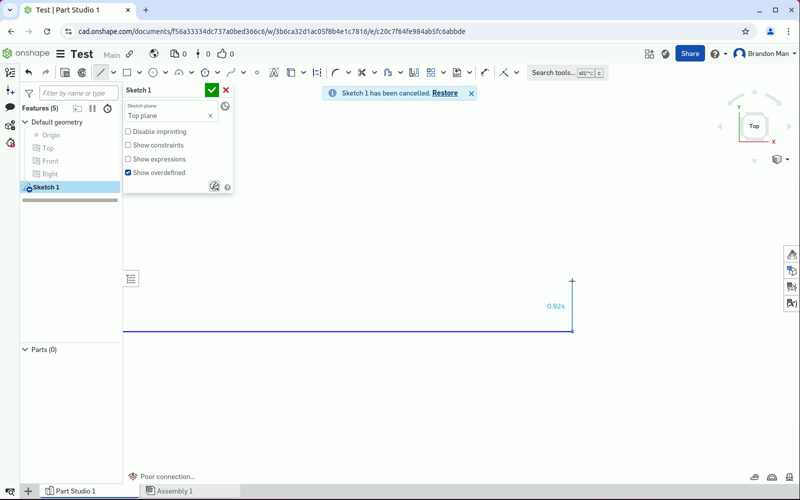
click(572, 280)
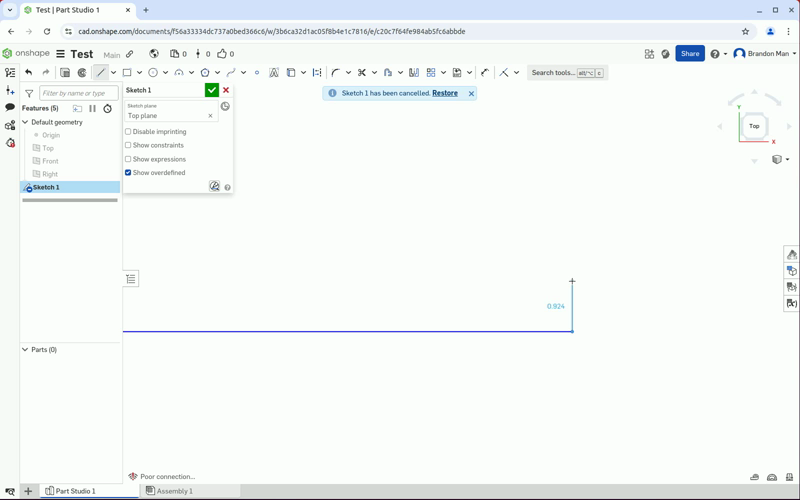
scroll(-6)
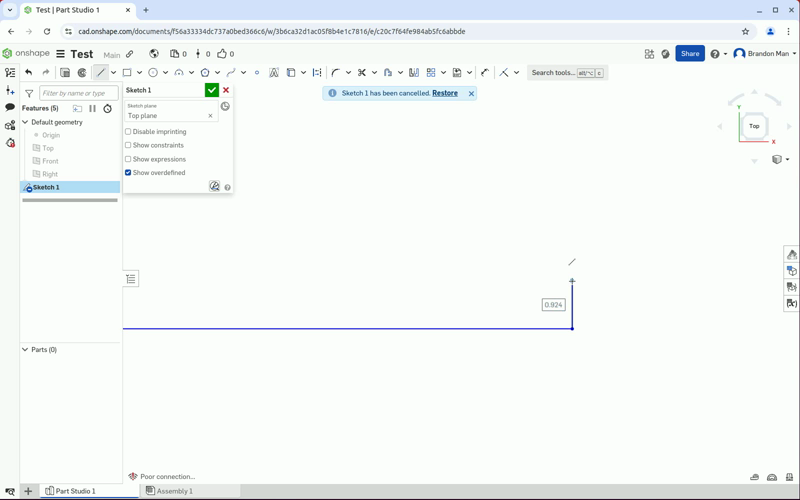
scroll(-6)
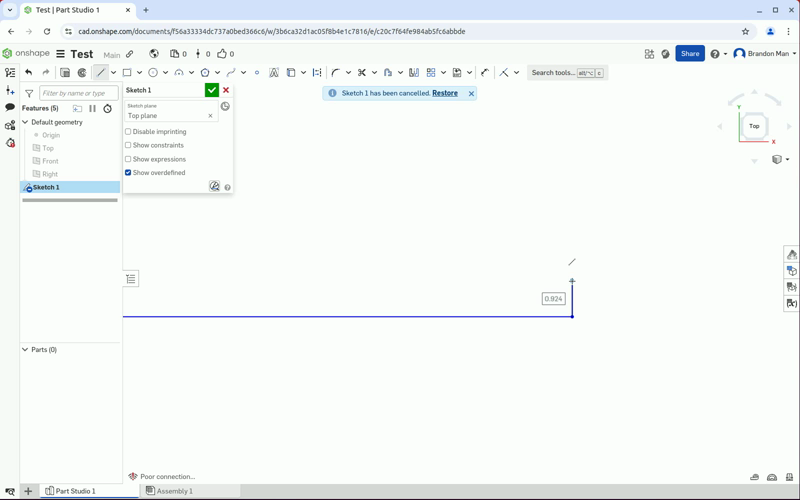
scroll(-6)
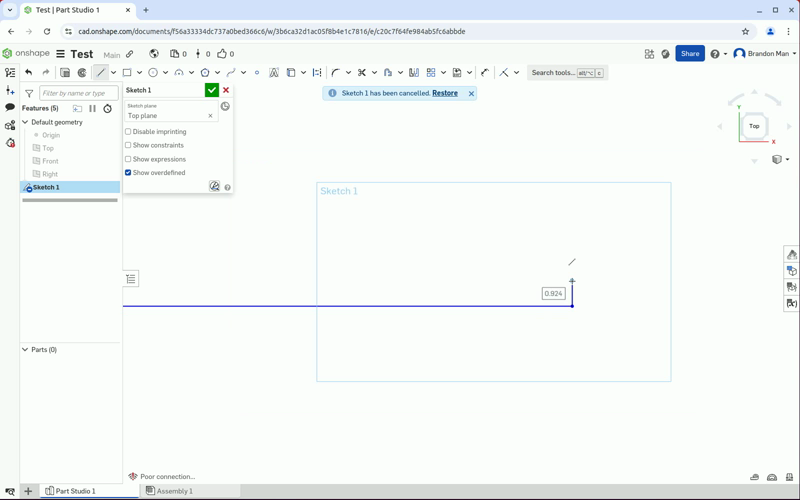
scroll(-6)
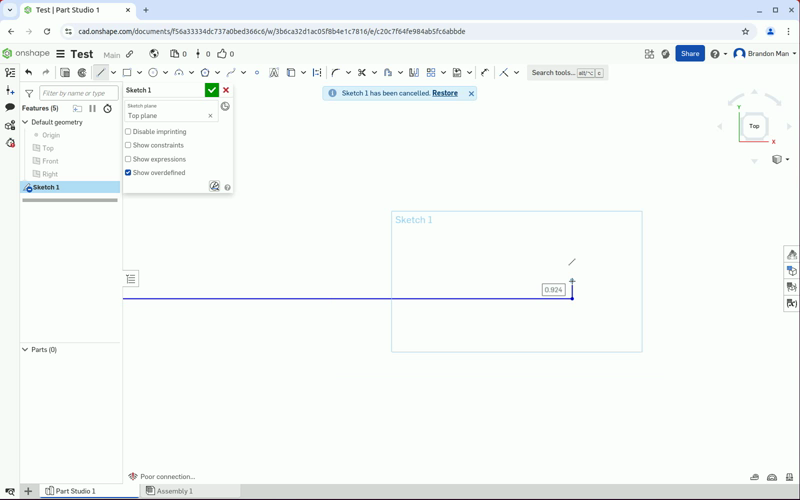
scroll(-6)
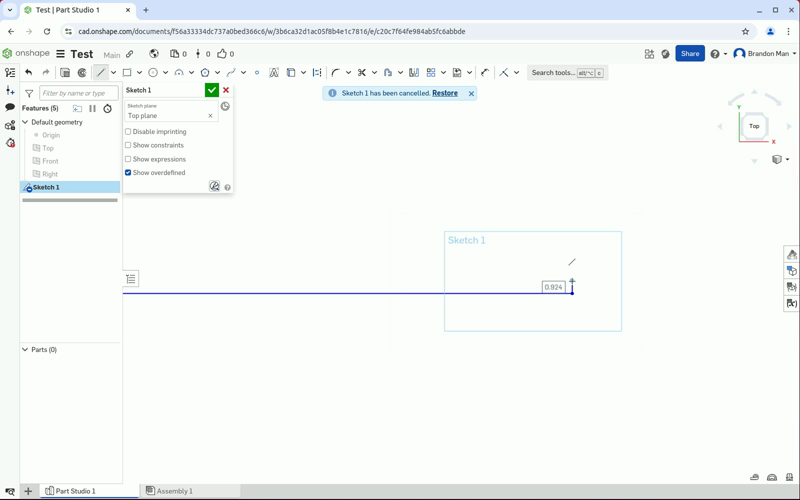
scroll(-6)
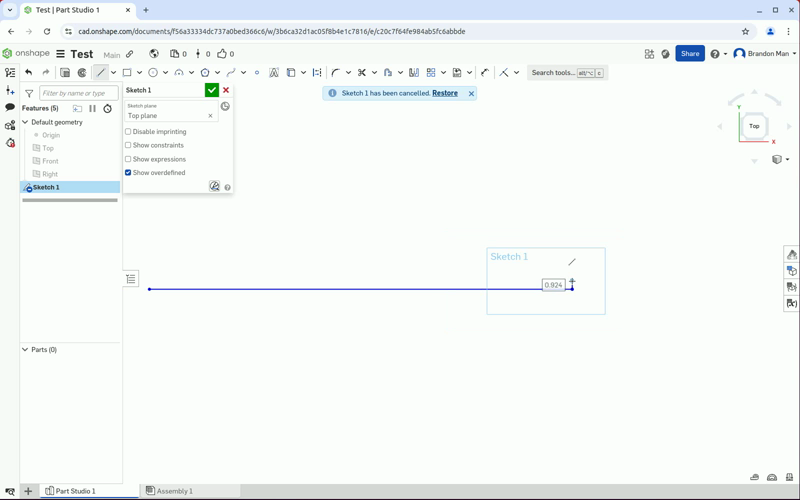
scroll(-6)
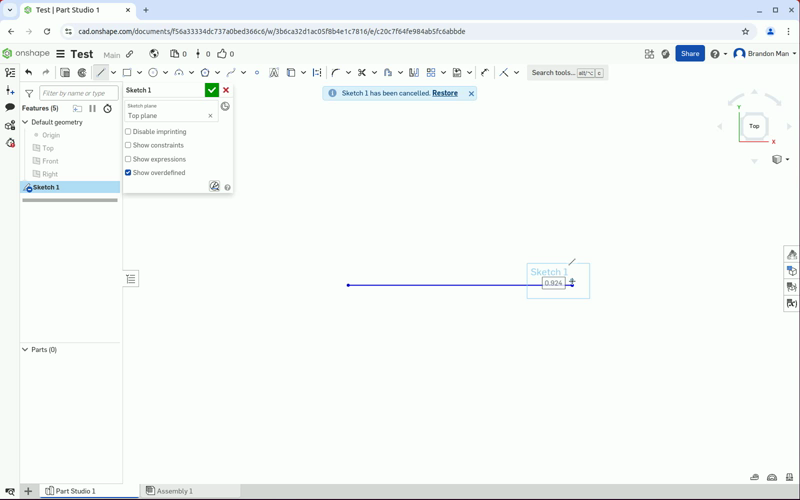
key_up(shift)
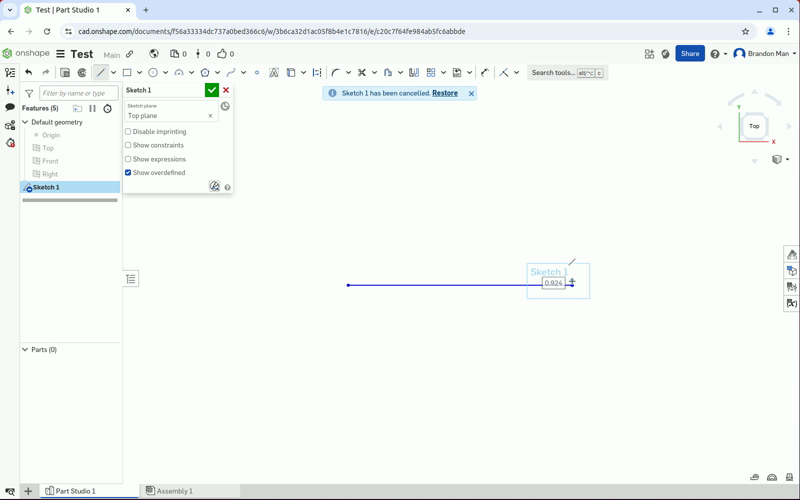
key_down(shift)
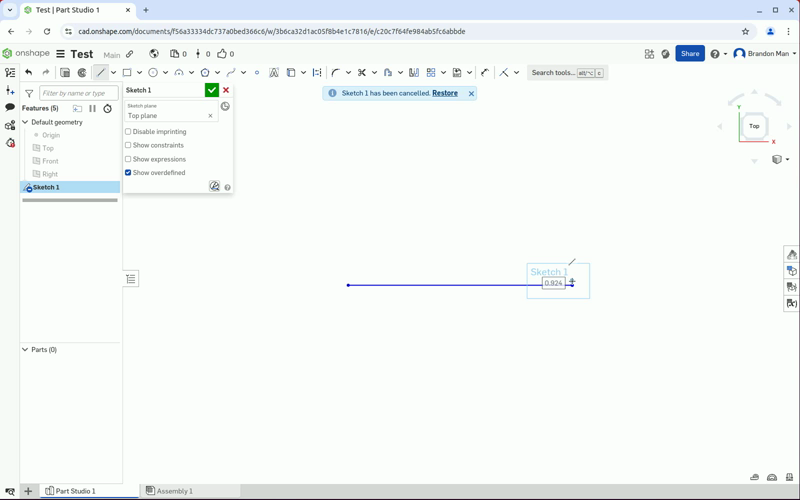
mouse_move(348, 280)
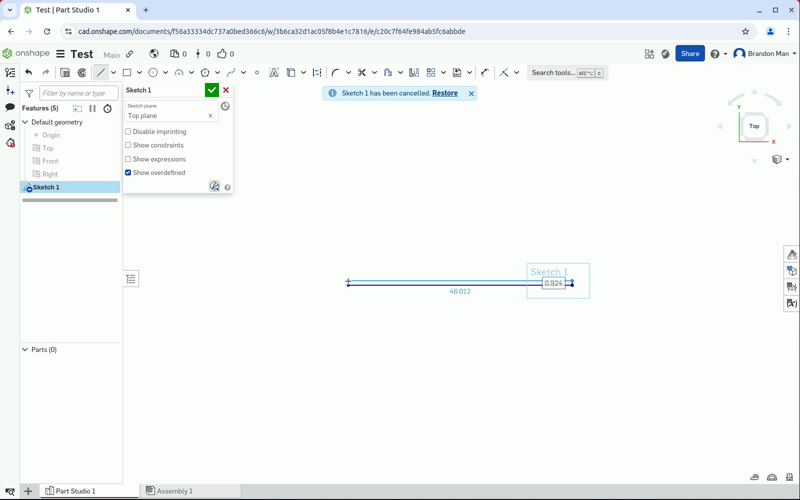
click(348, 280)
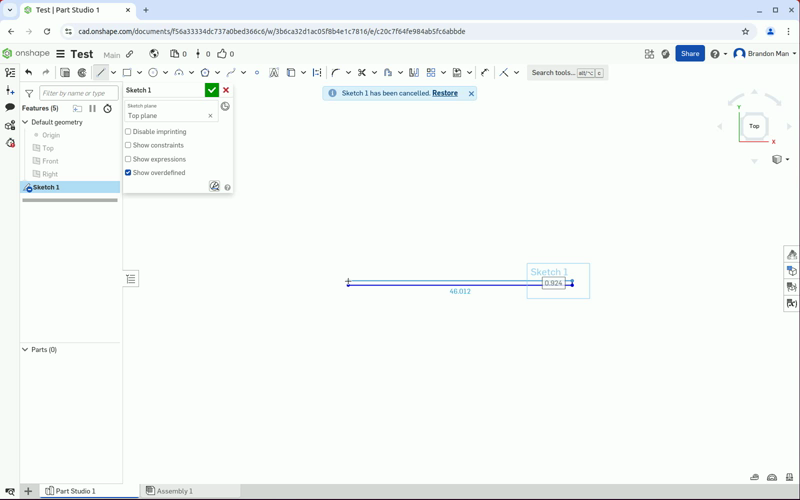
key_up(shift)
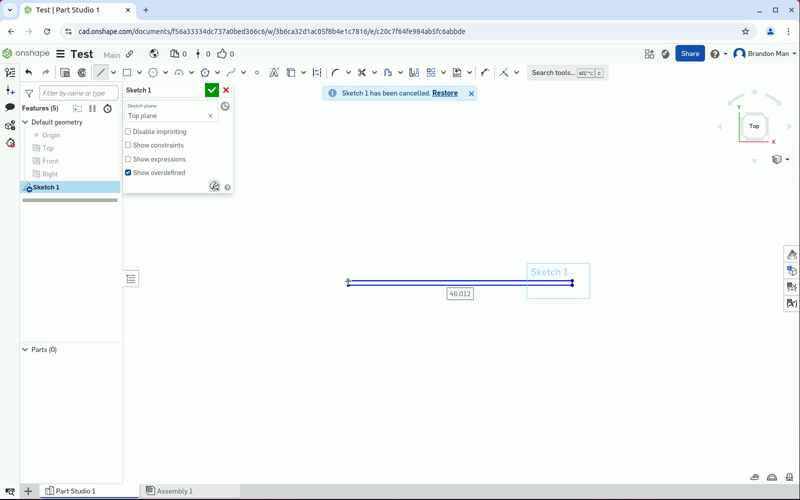
mouse_move(378, 280)
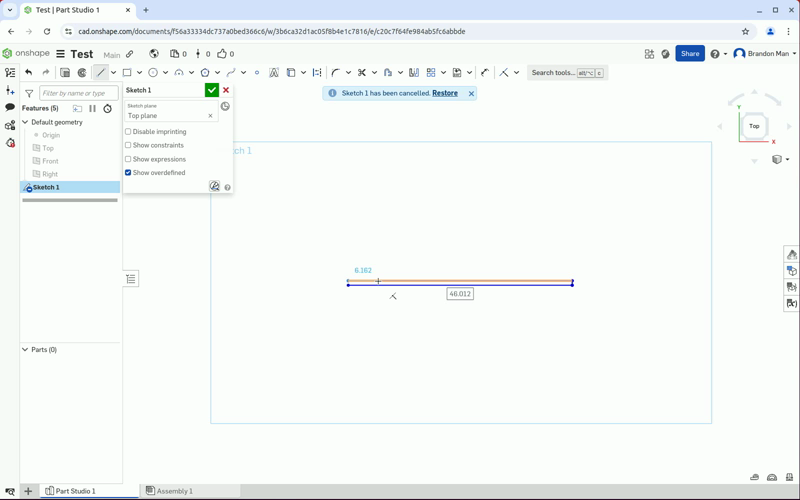
key_down(shift)
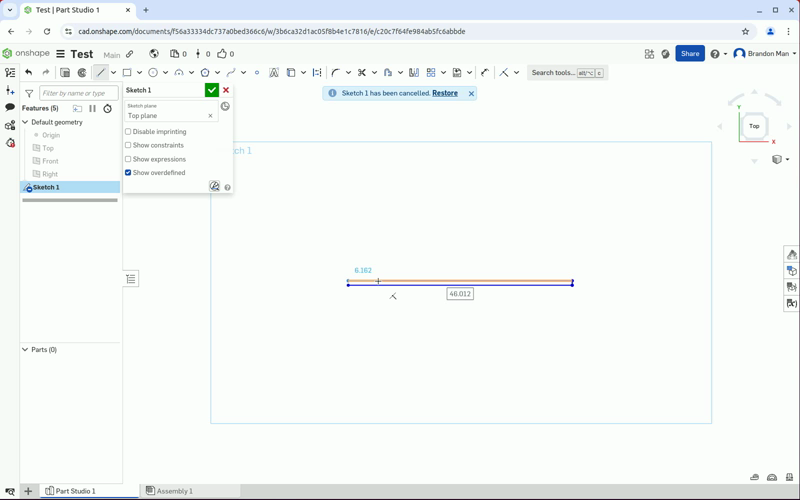
mouse_move(348, 285)
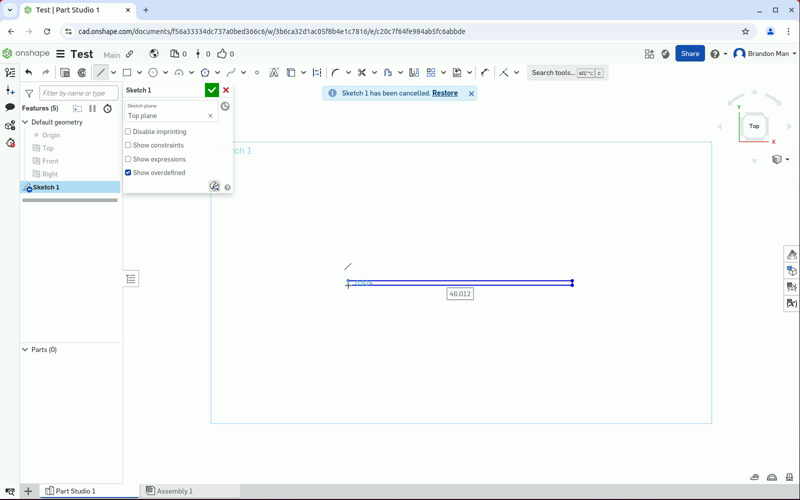
scroll(6)
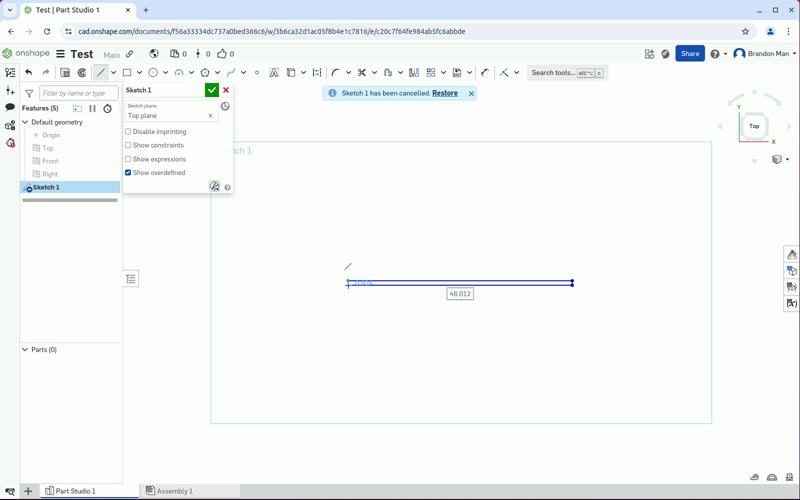
scroll(6)
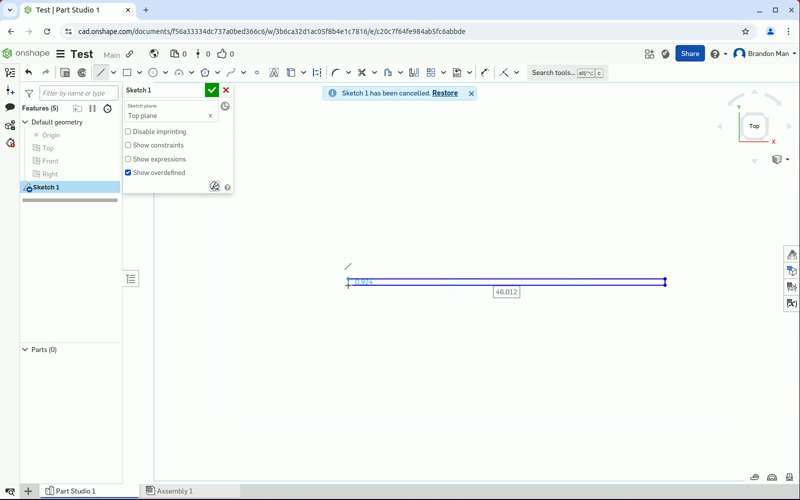
scroll(6)
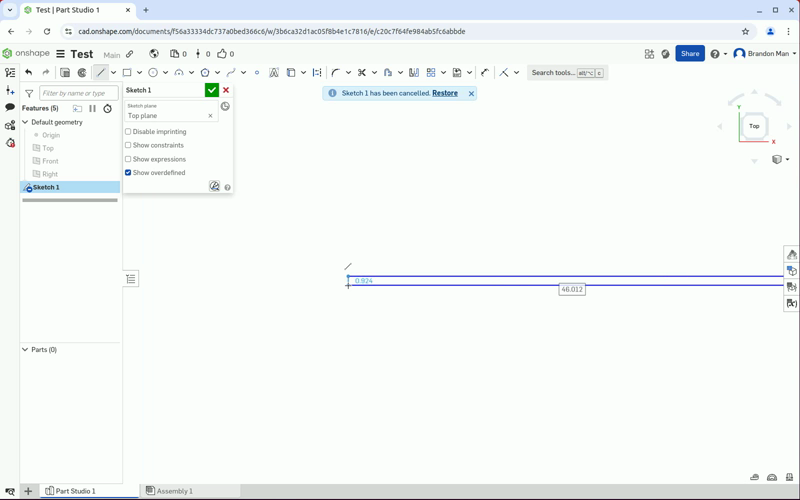
scroll(6)
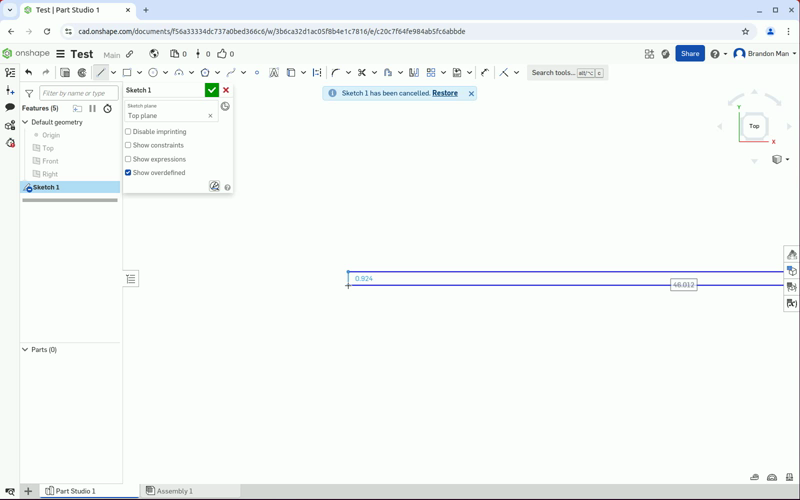
scroll(6)
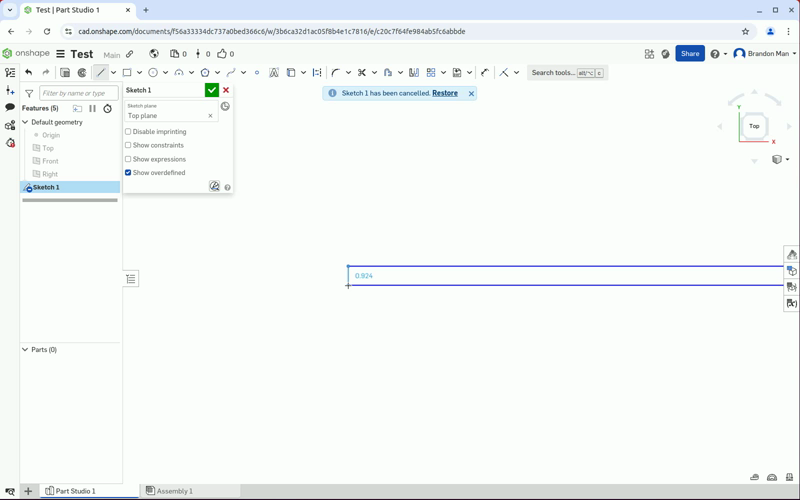
scroll(6)
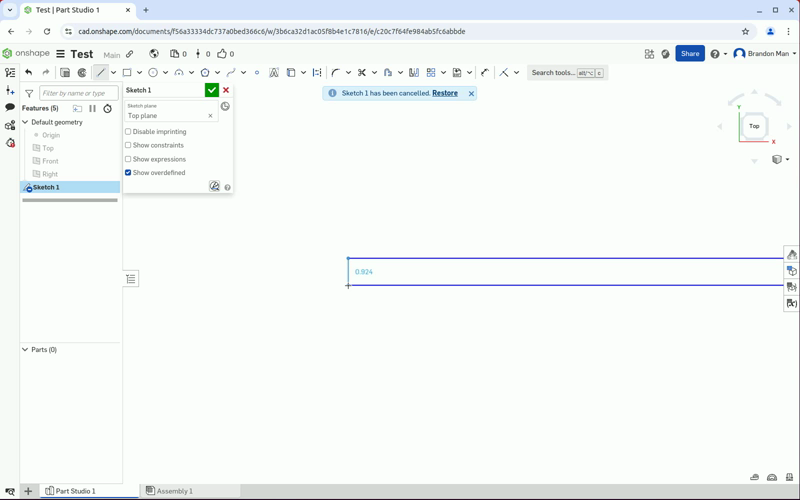
scroll(6)
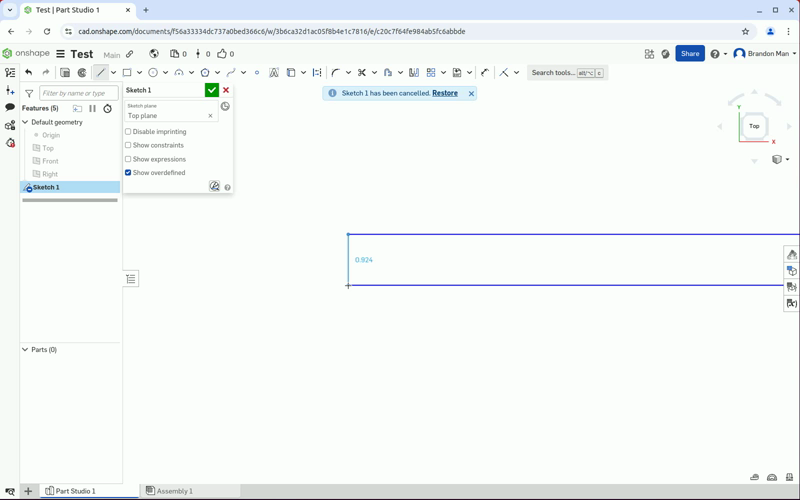
key_up(shift)
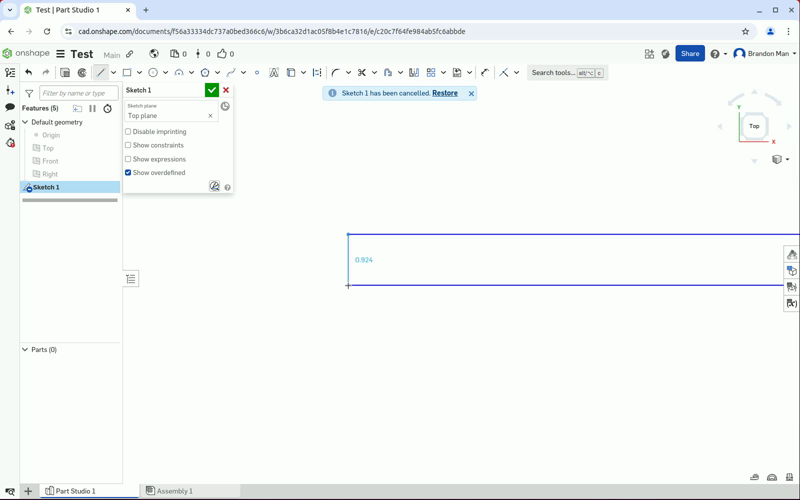
click(348, 285)
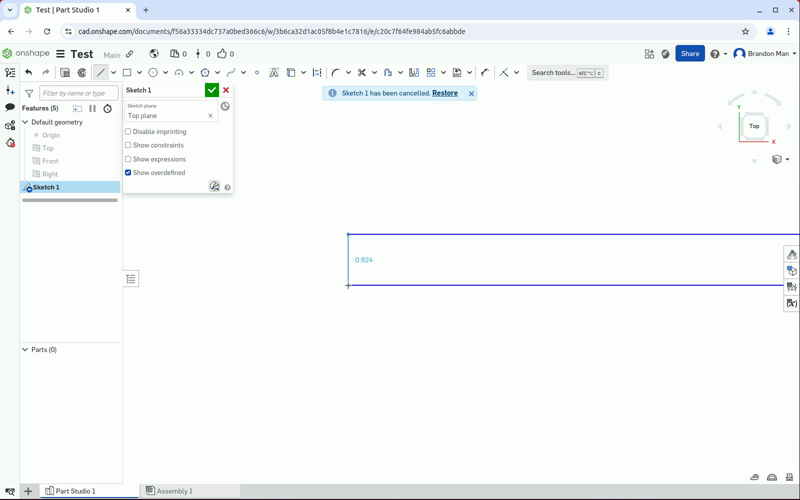
scroll(-6)
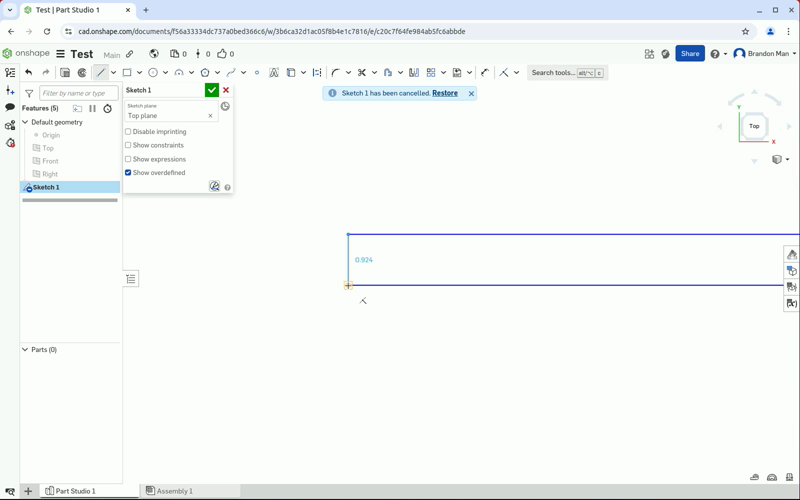
scroll(-6)
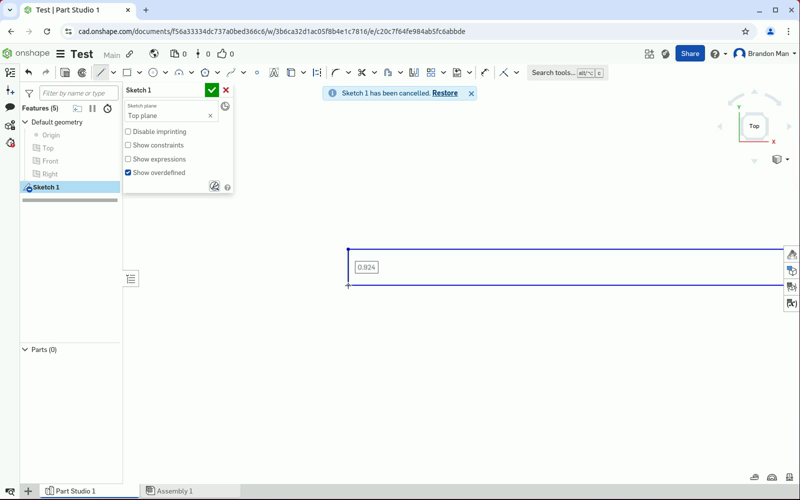
scroll(-6)
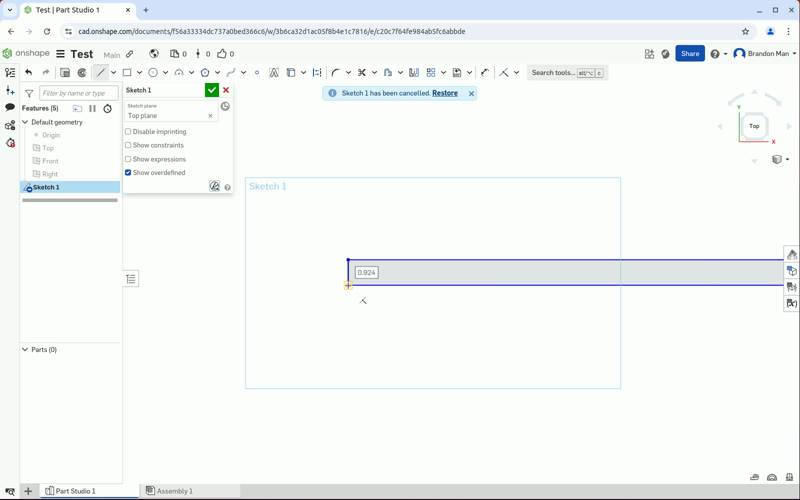
scroll(-6)
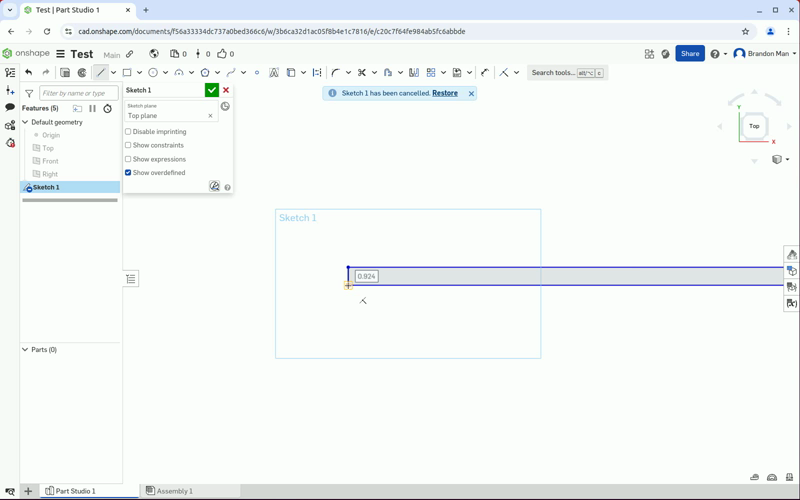
scroll(-6)
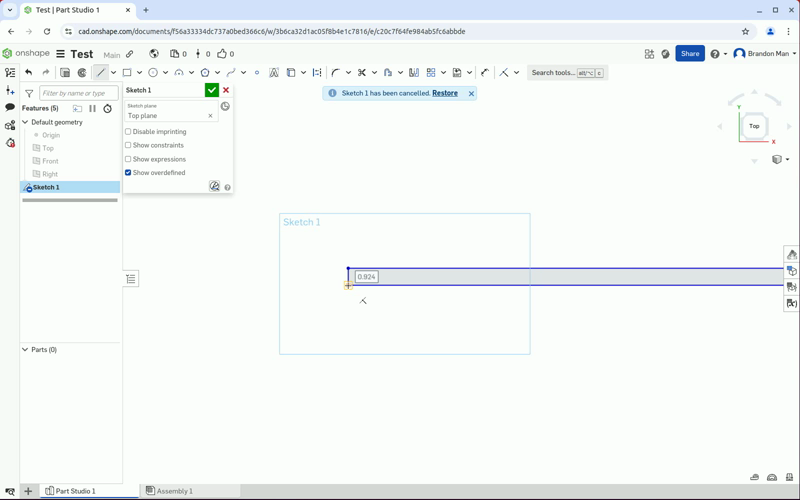
scroll(-6)
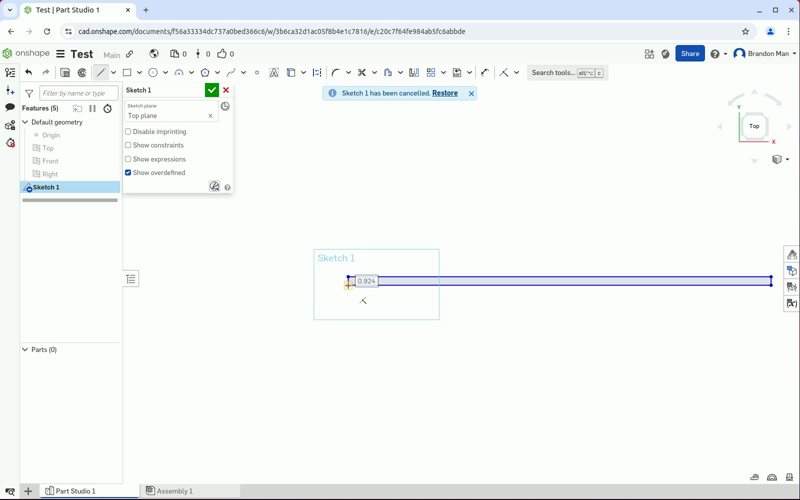
scroll(-6)
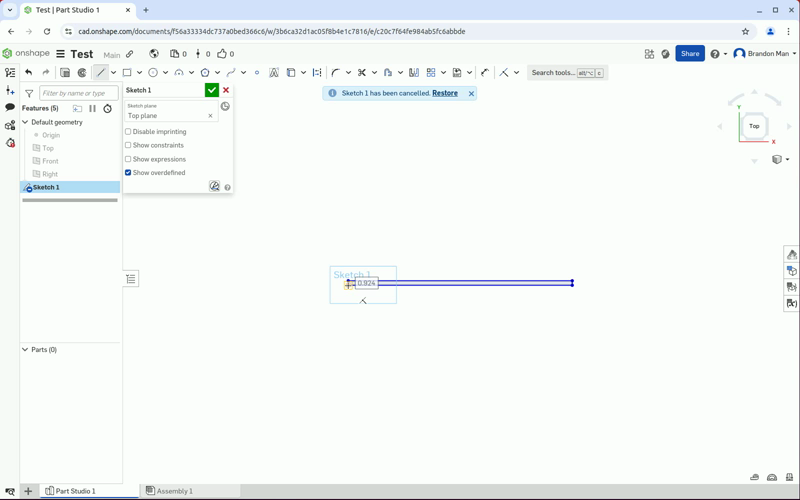
key(esc)
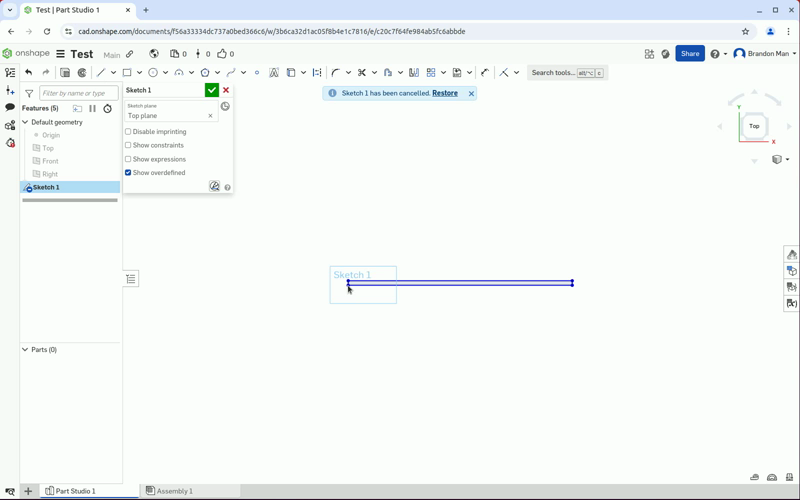
mouse_move(351, 281)
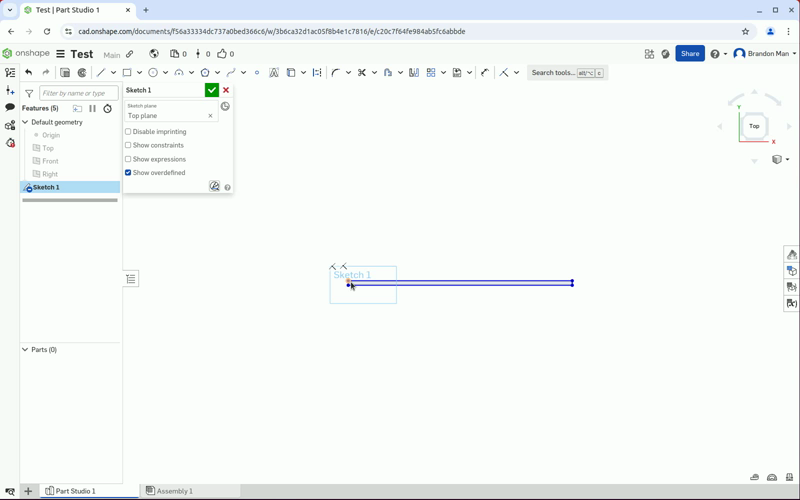
scroll(6)
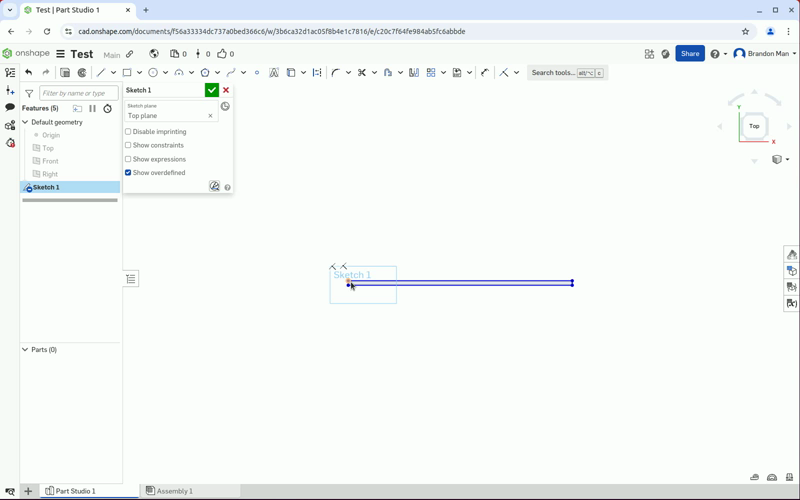
scroll(6)
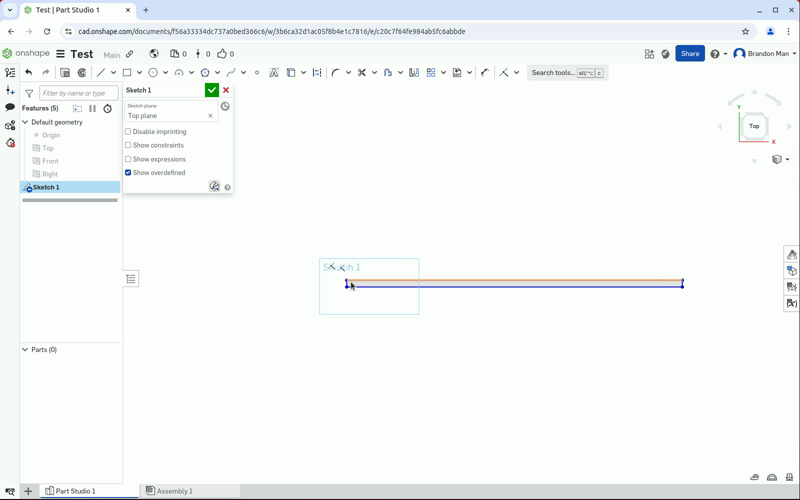
scroll(6)
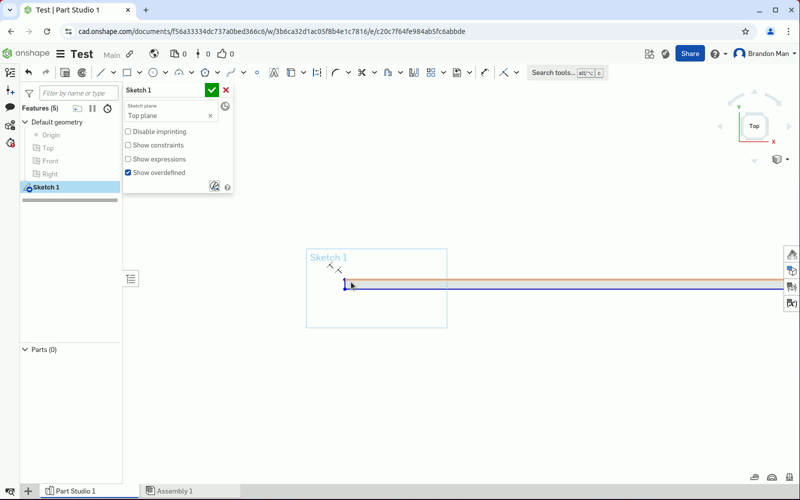
scroll(6)
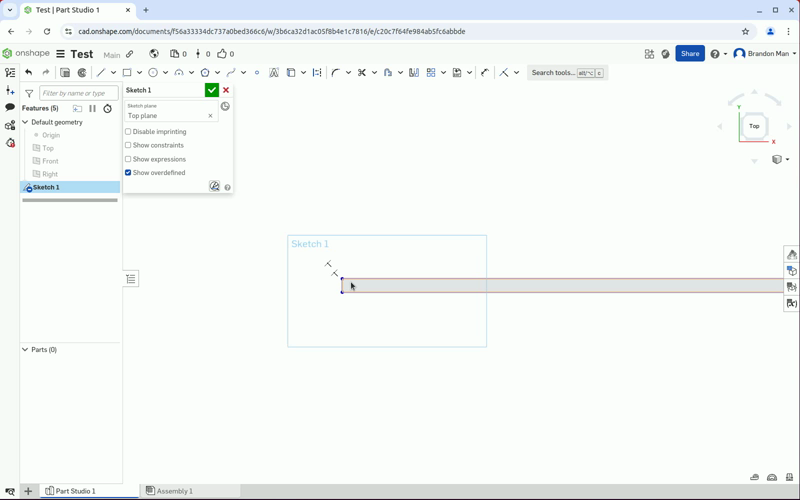
scroll(6)
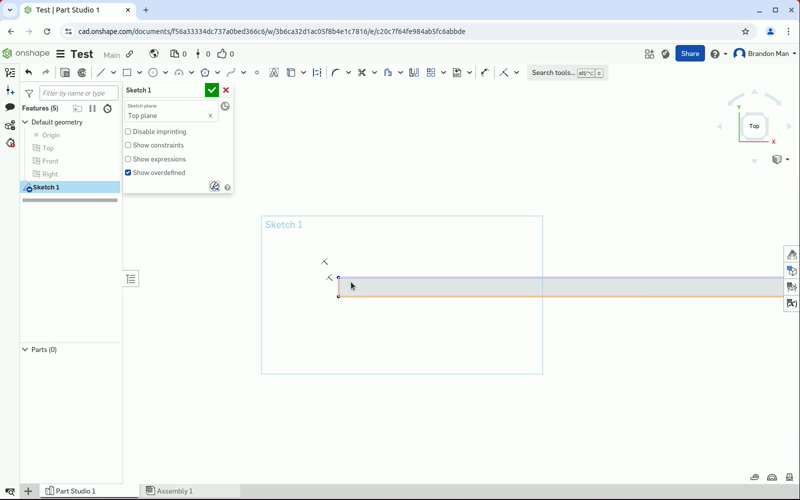
scroll(6)
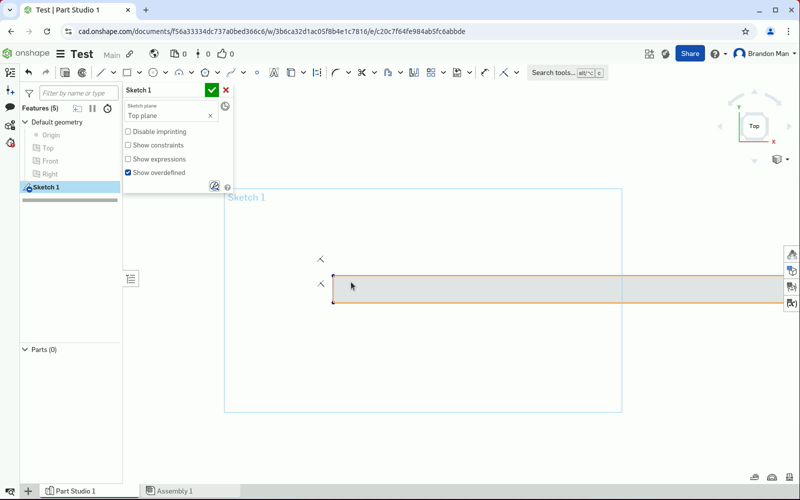
scroll(6)
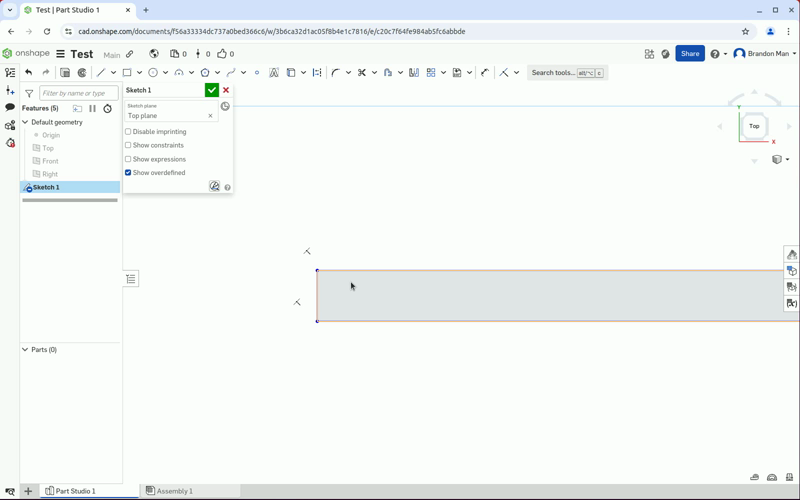
click(351, 281)
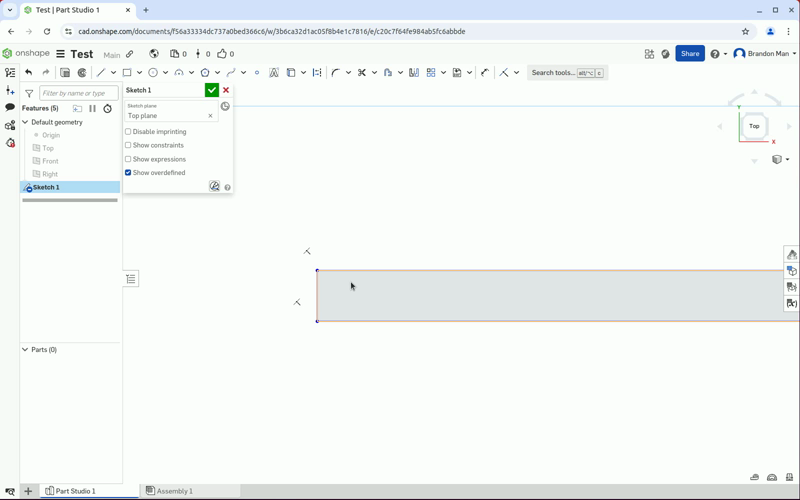
scroll(-6)
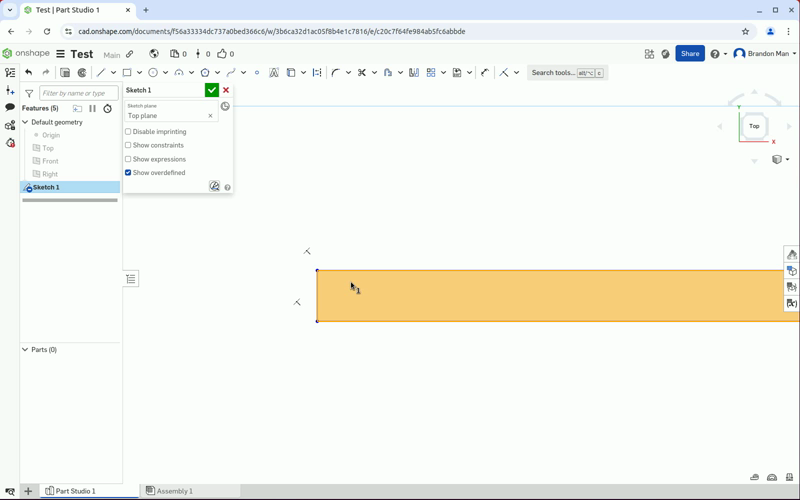
scroll(-6)
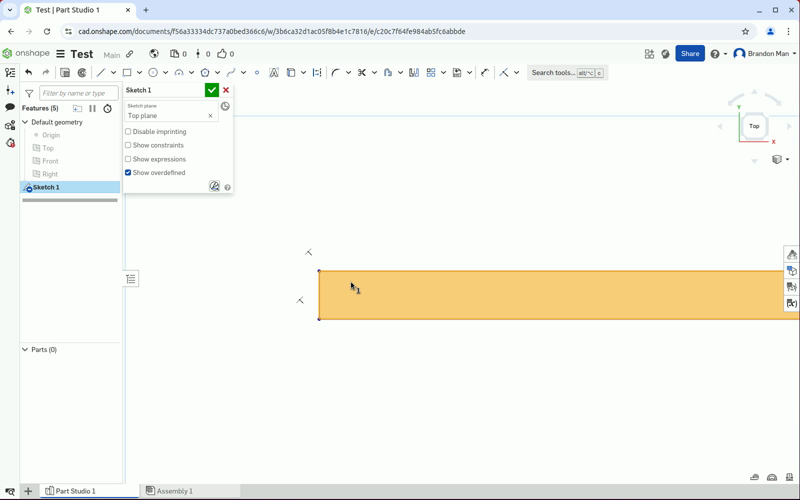
scroll(-6)
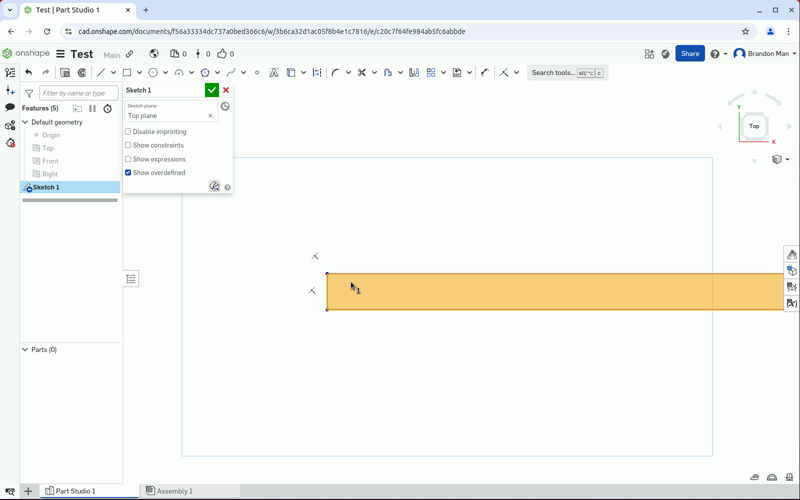
scroll(-6)
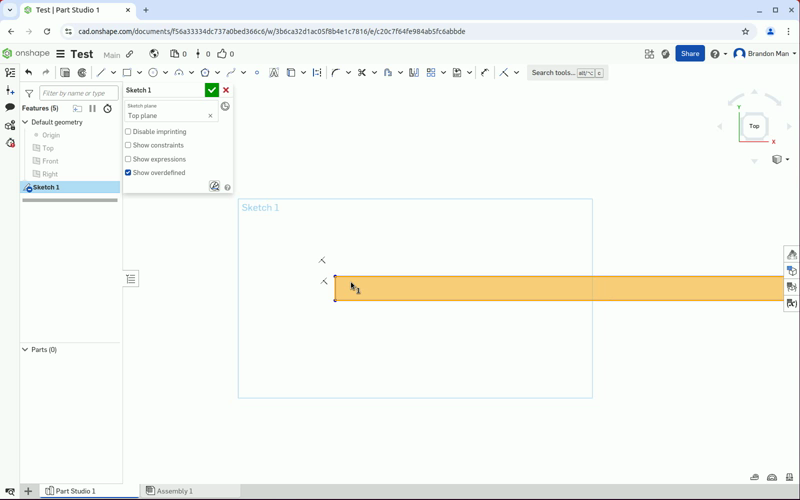
scroll(-6)
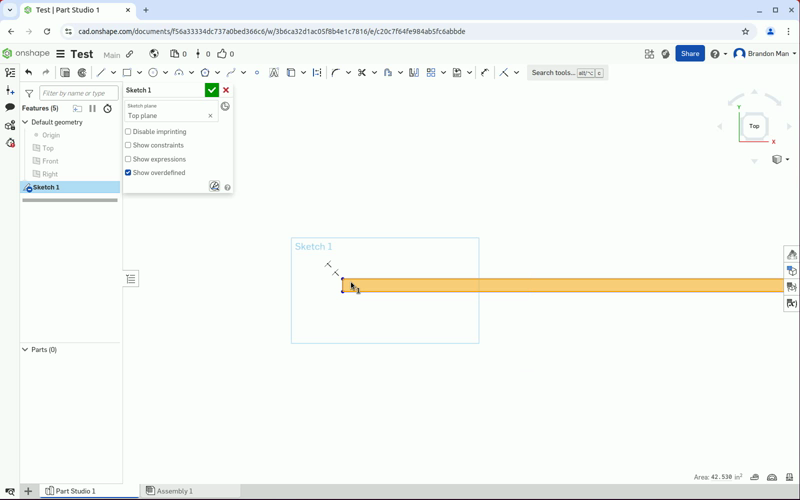
scroll(-6)
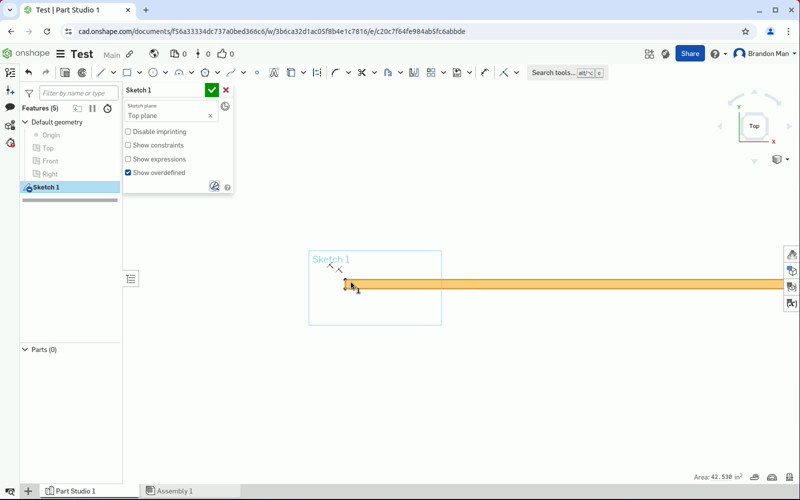
scroll(-6)
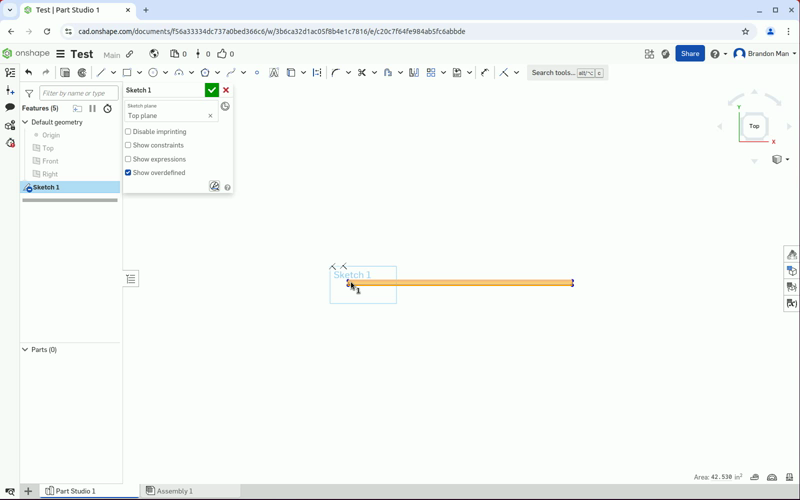
mouse_move(73, 352)
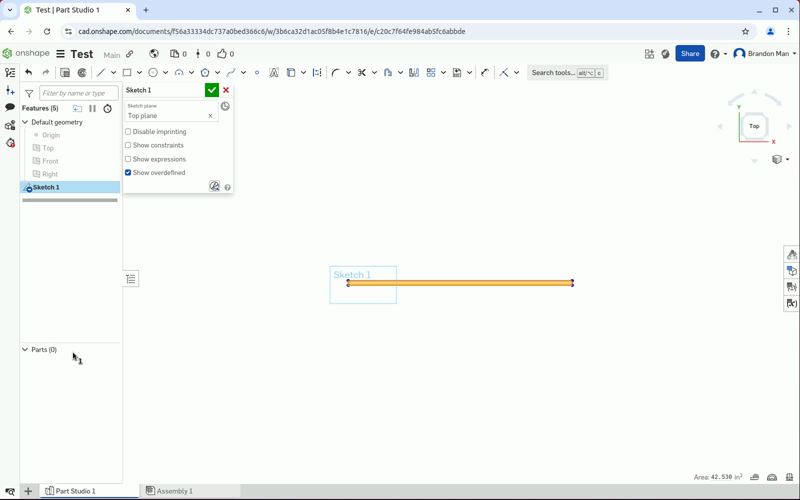
key(shift+y)
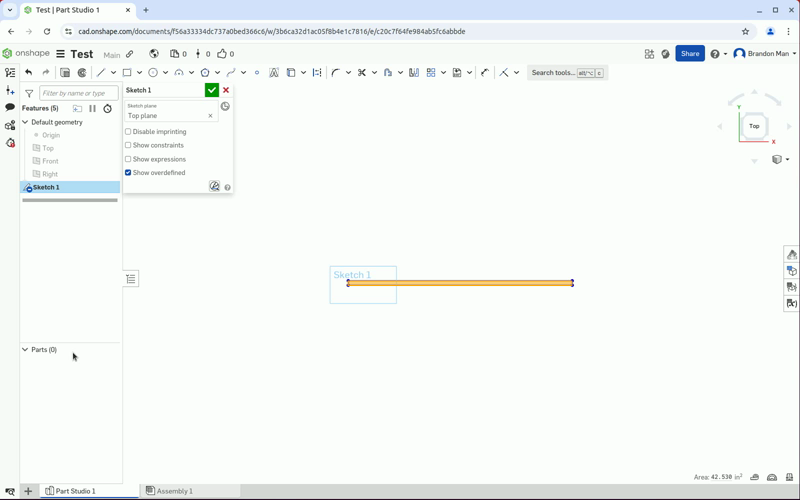
key(shift+e)
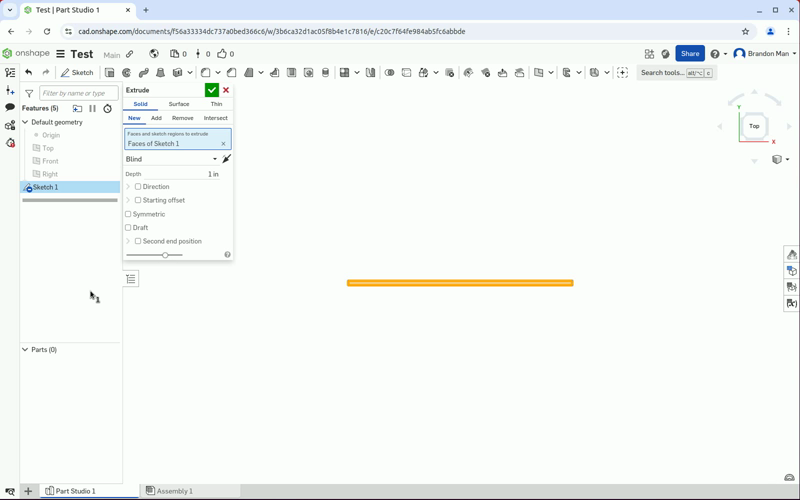
mouse_move(143, 106)
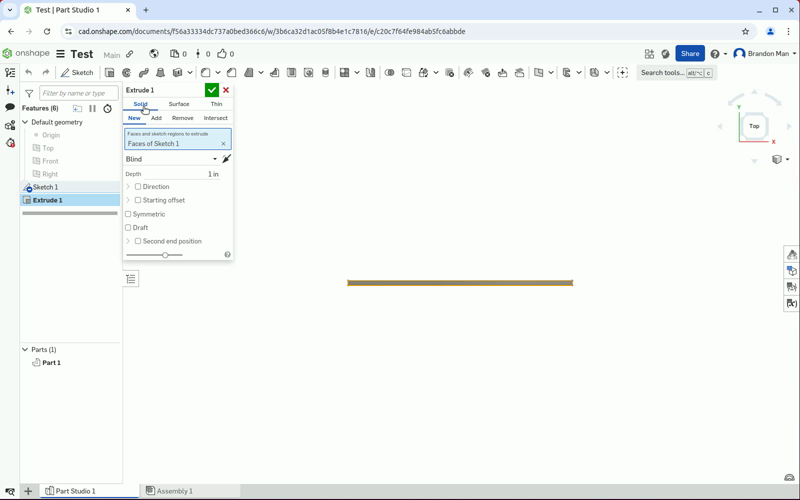
click(143, 106)
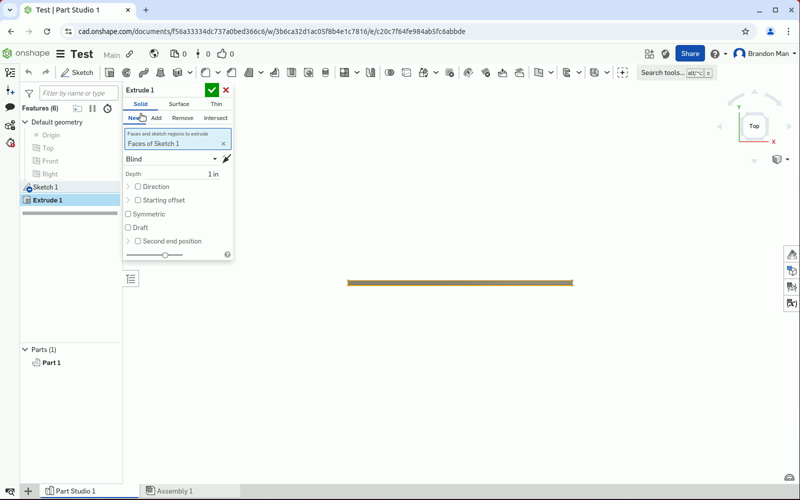
mouse_move(137, 120)
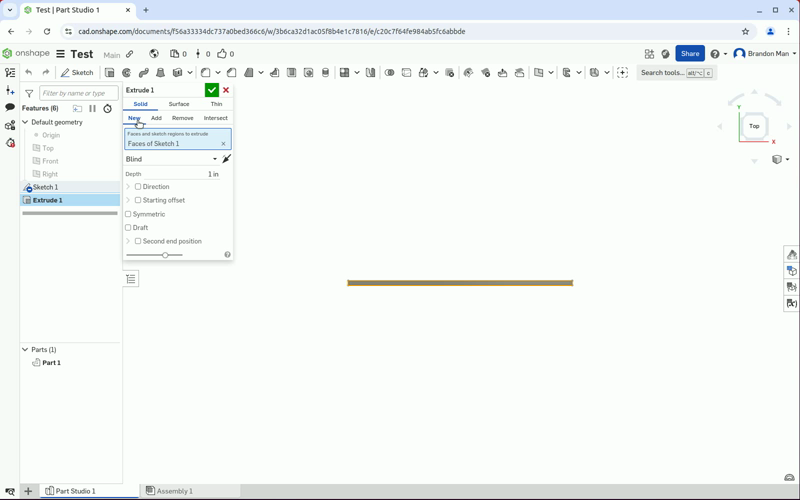
click(137, 120)
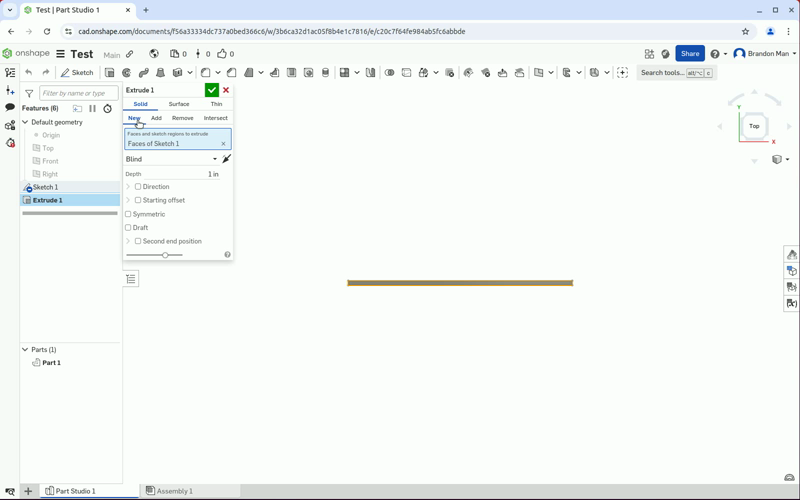
key(tab, 4)
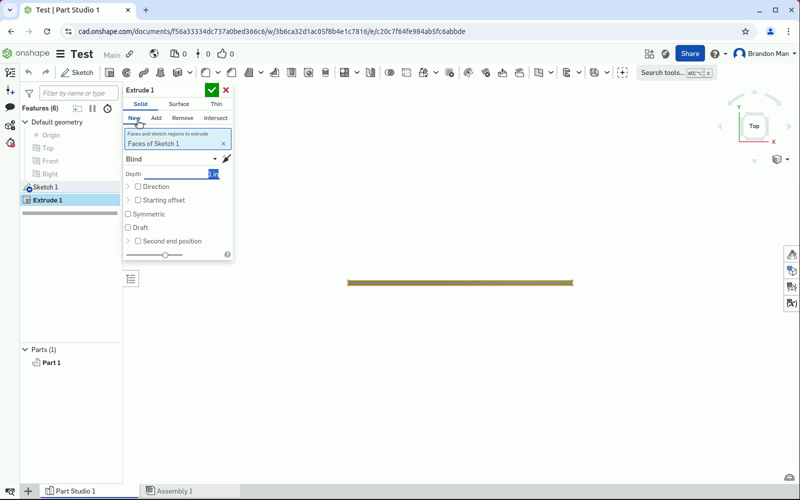
text(18.775)
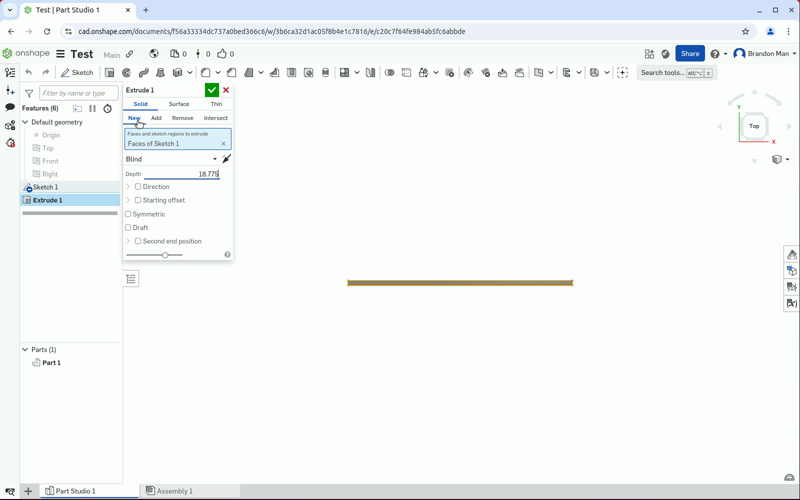
key(enter)
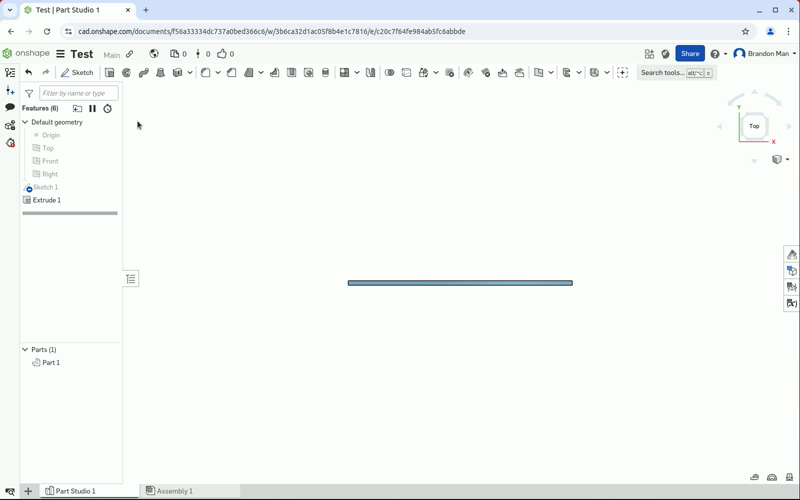
key(shift+h)
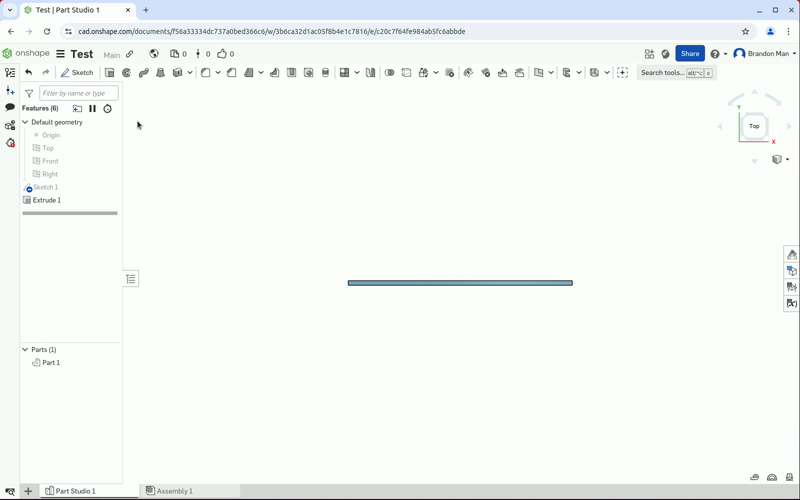
key(shift+h)
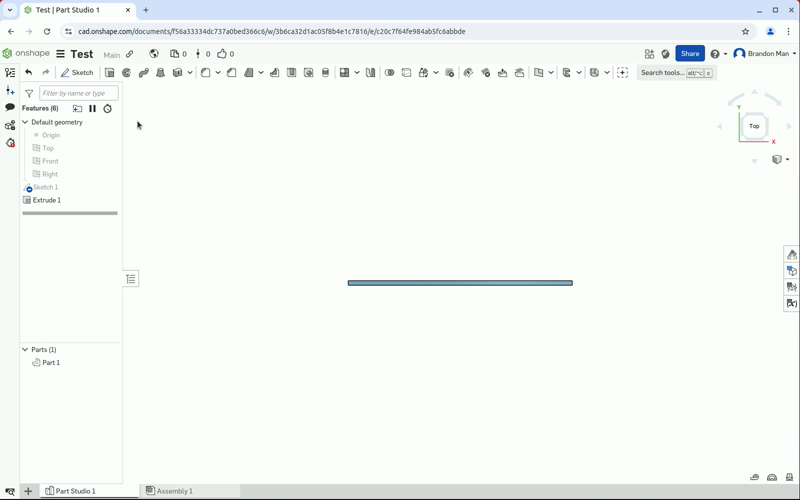
mouse_move(73, 189)
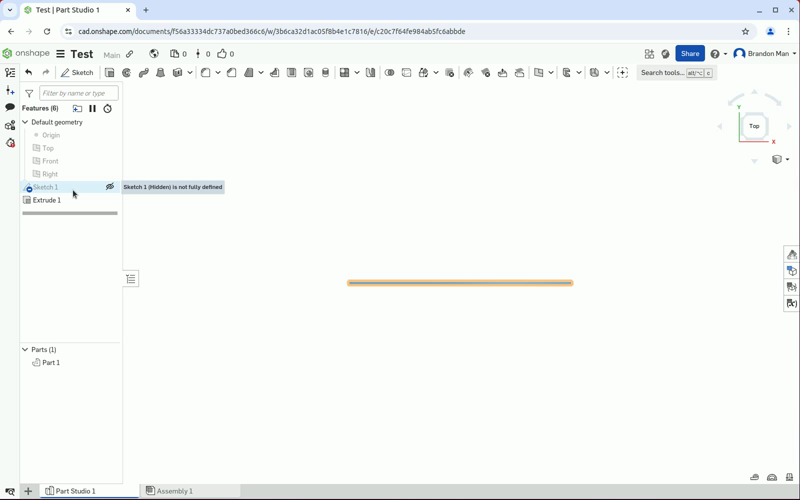
click(73, 189)
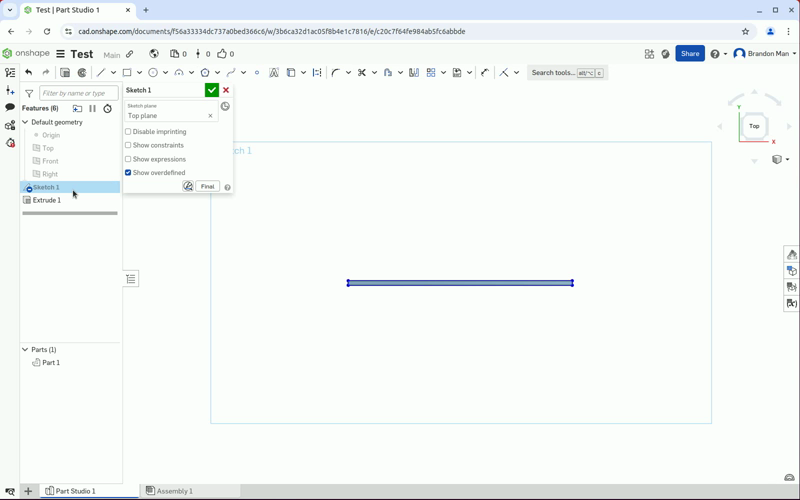
mouse_move(229, 92)
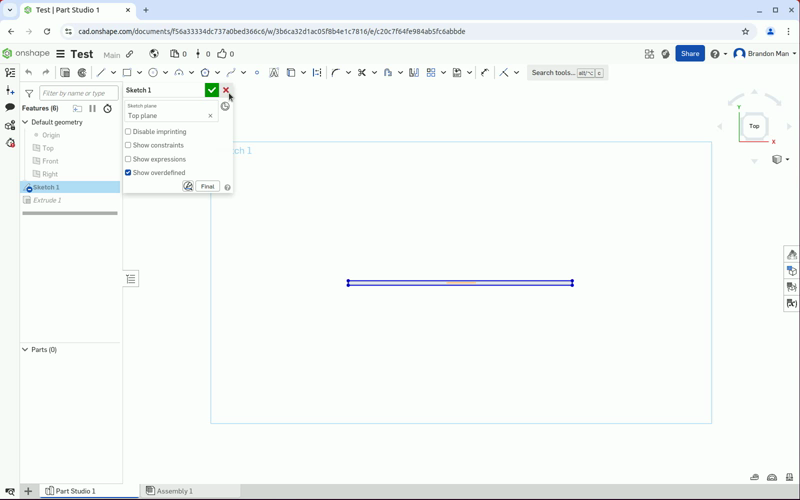
click(229, 92)
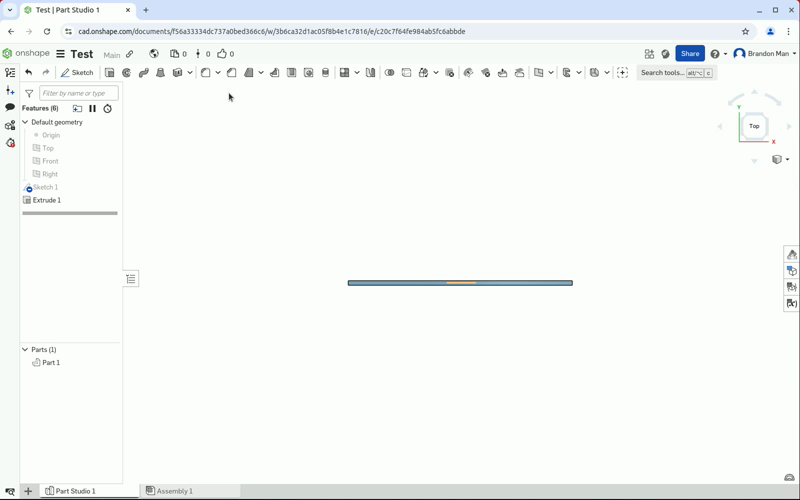
mouse_move(73, 352)
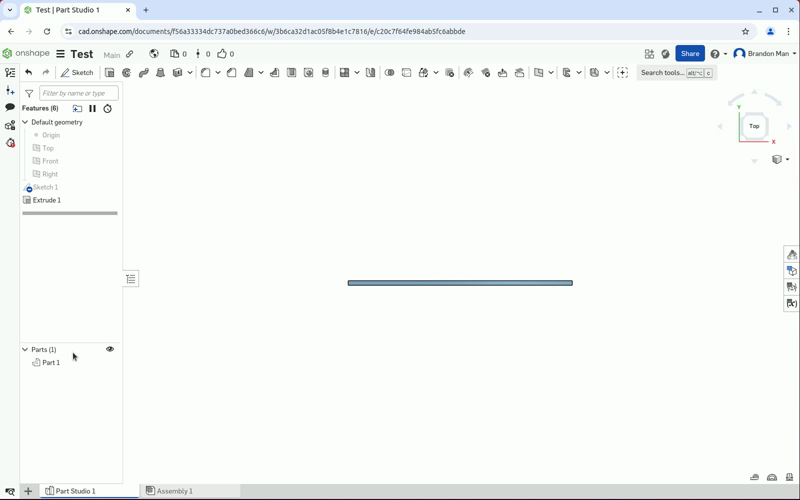
key(y)
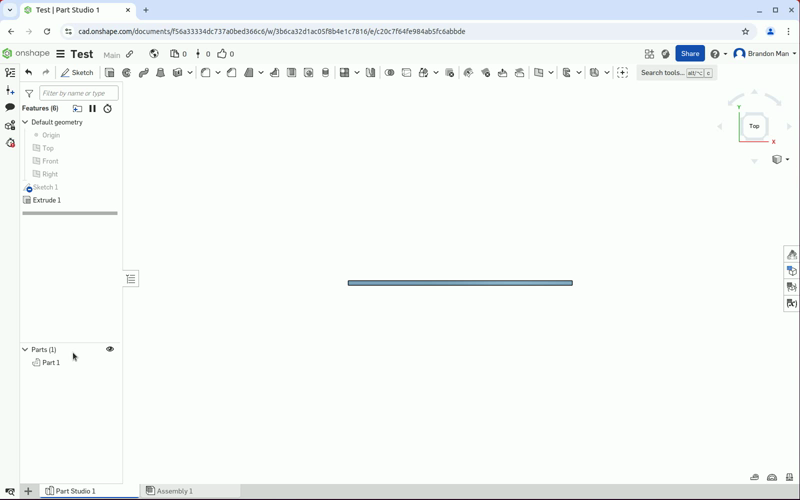
key(shift+p)
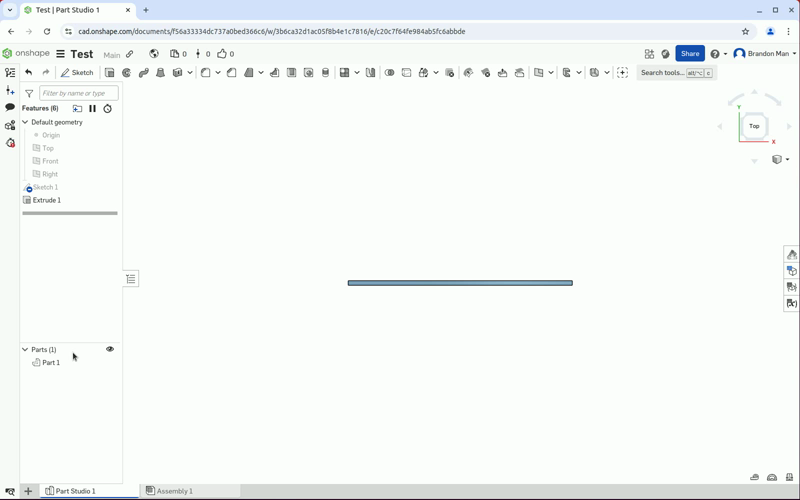
key(space)
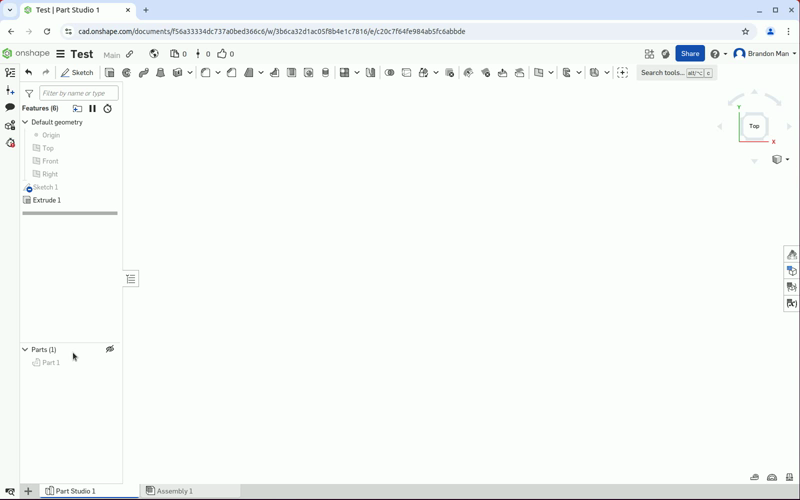
key_down(shift)
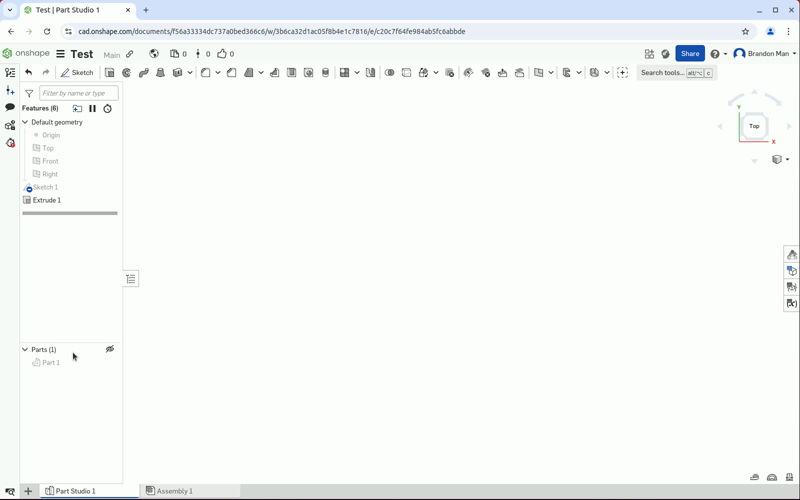
key(up)
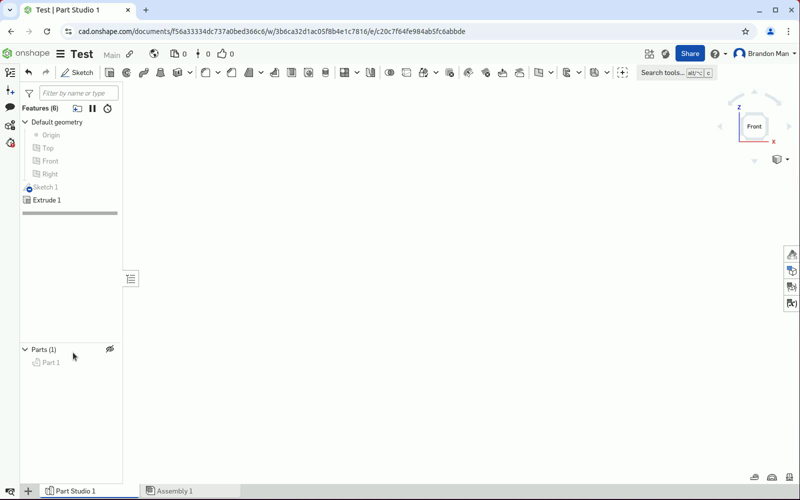
key_up(shift)
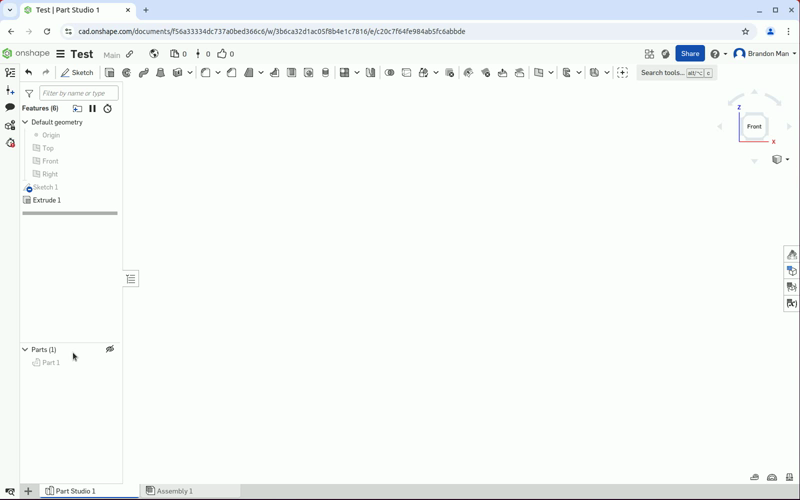
mouse_move(73, 352)
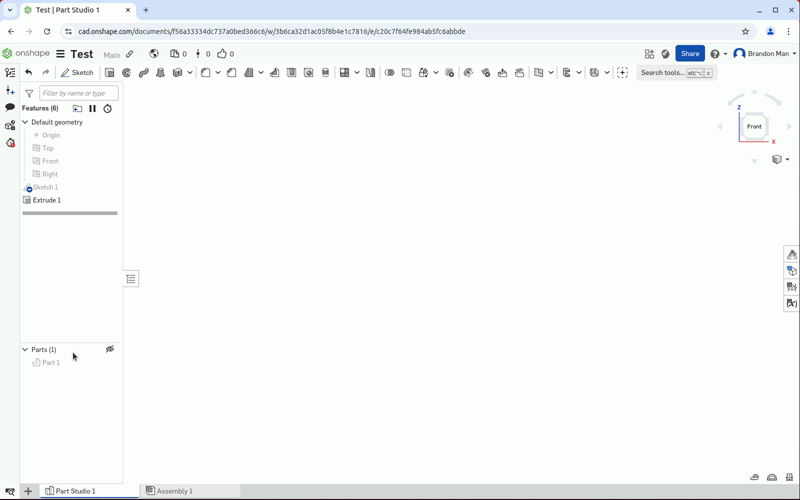
key(shift+y)
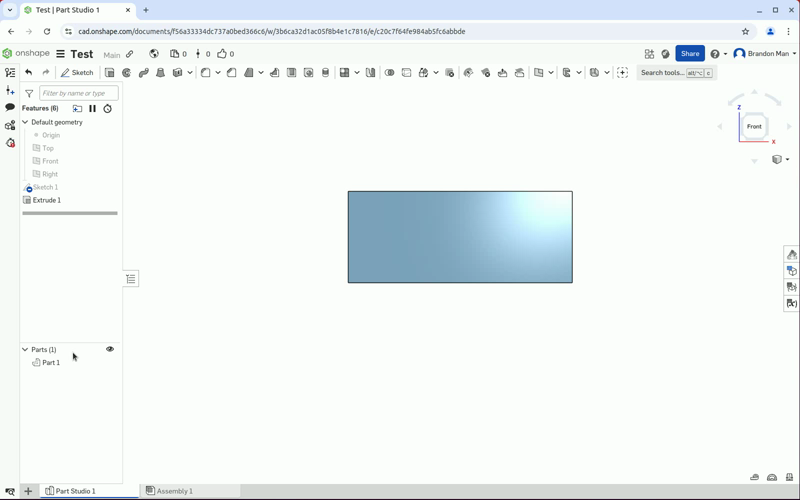
mouse_move(541, 75)
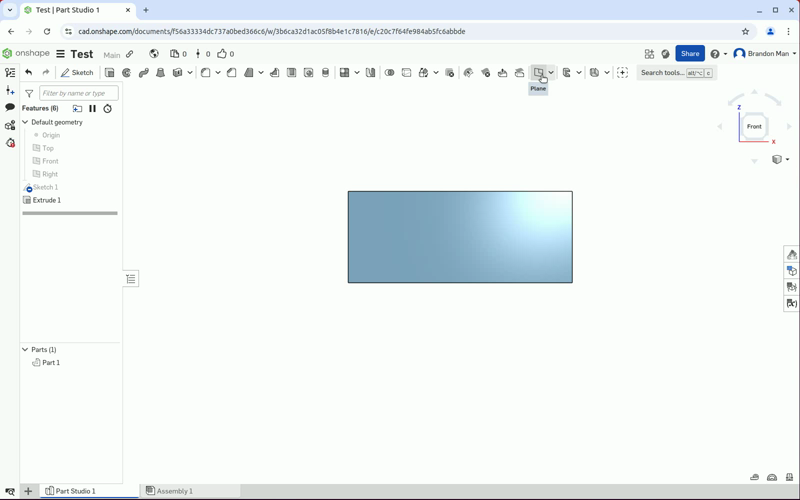
click(541, 75)
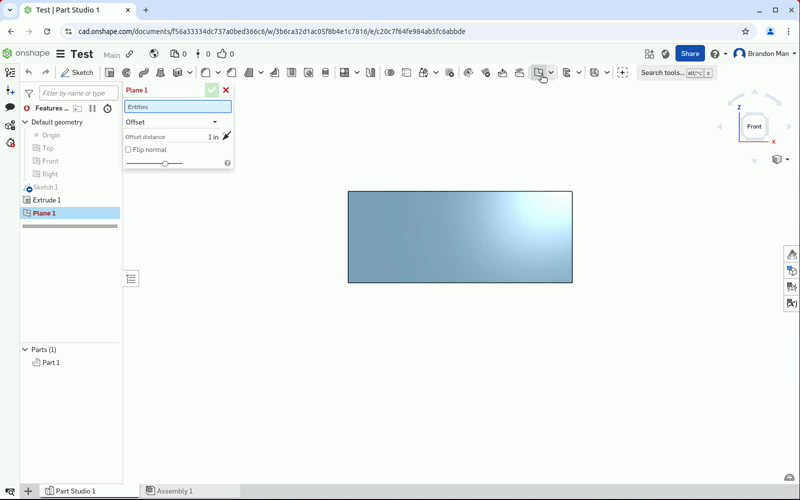
mouse_move(73, 163)
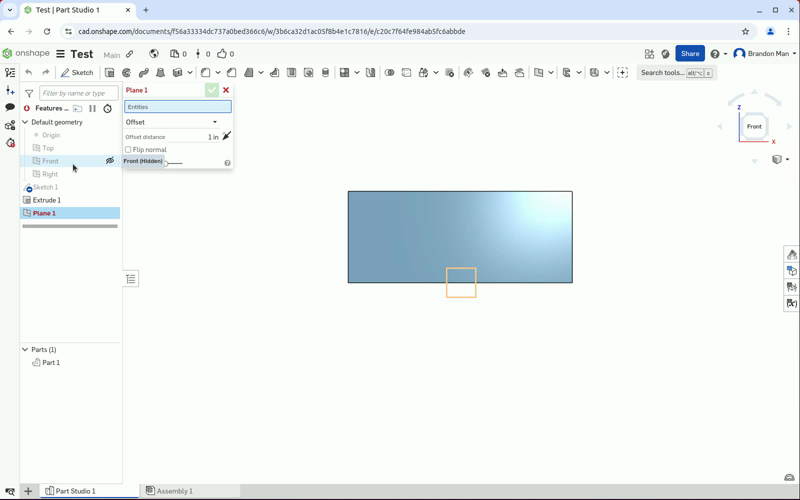
click(73, 163)
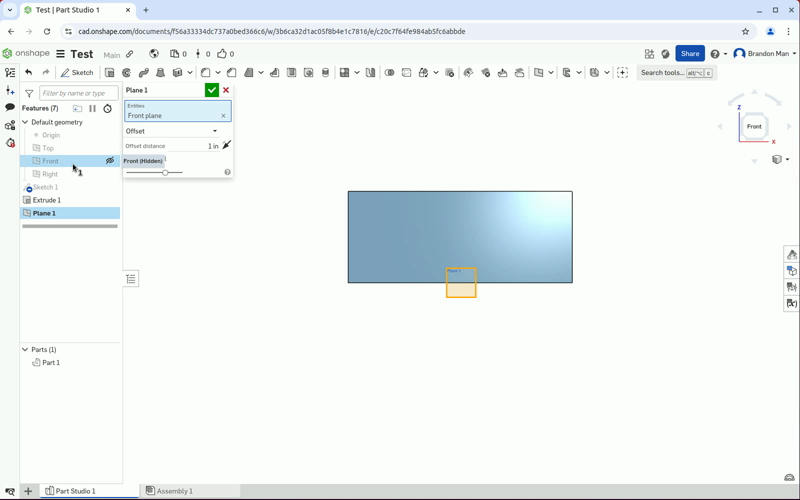
key(tab, 2)
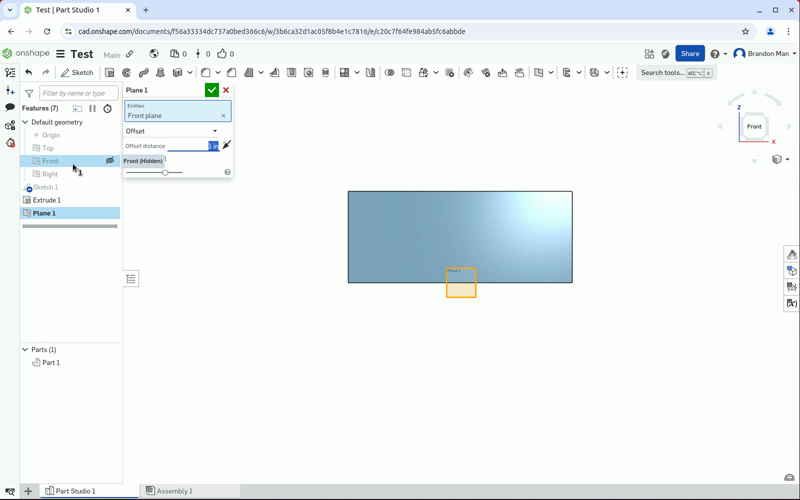
text(0.493)
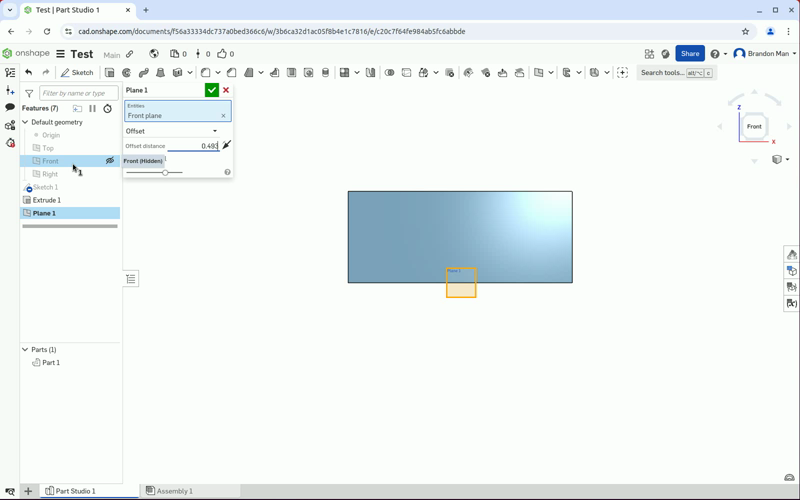
key(enter, 2)
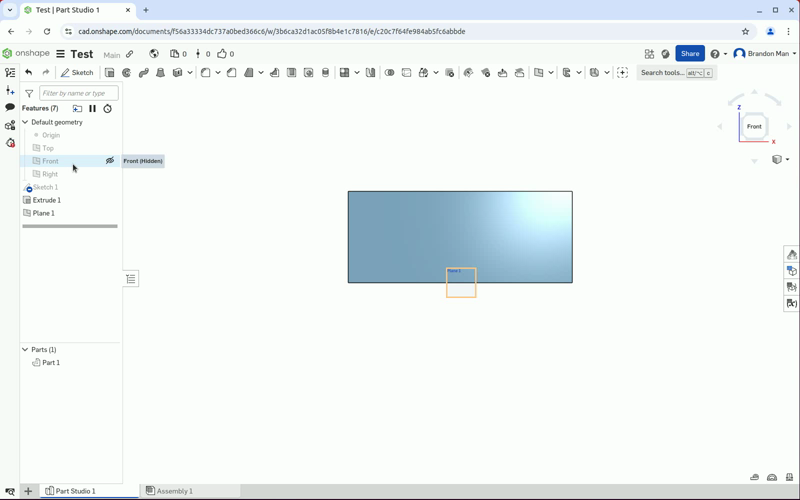
key(shift+s)
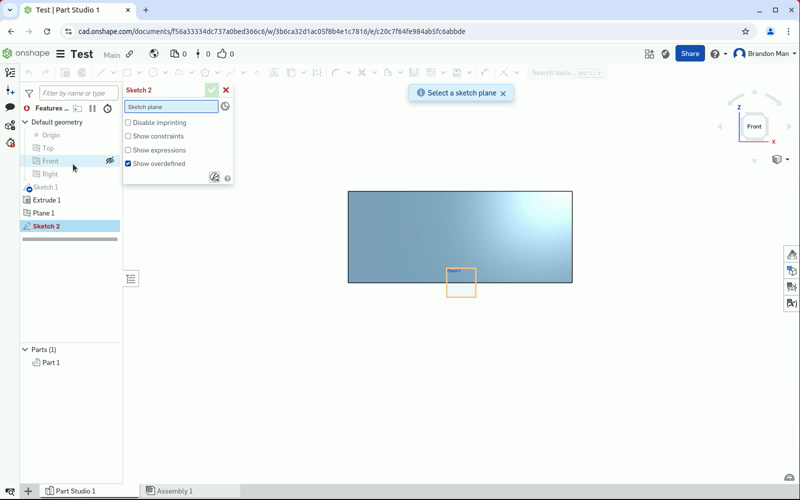
mouse_move(73, 215)
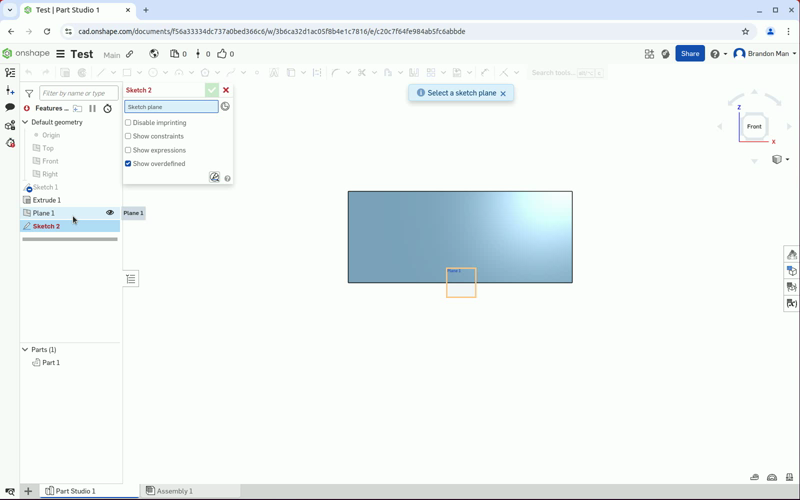
click(73, 215)
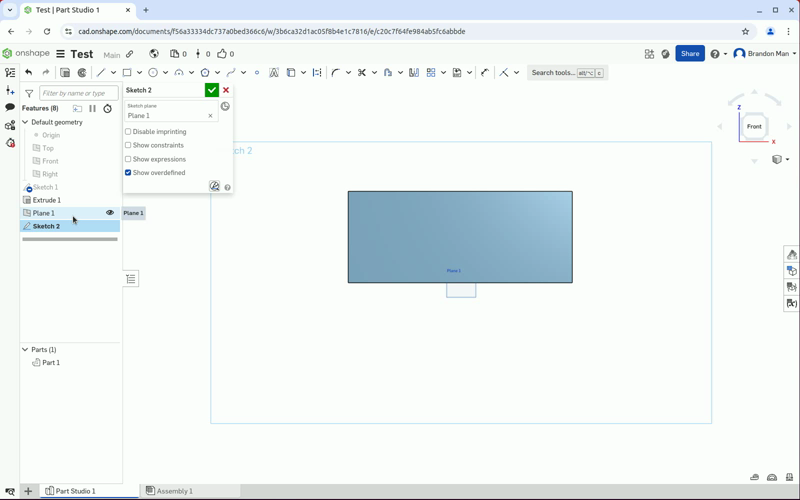
mouse_move(73, 352)
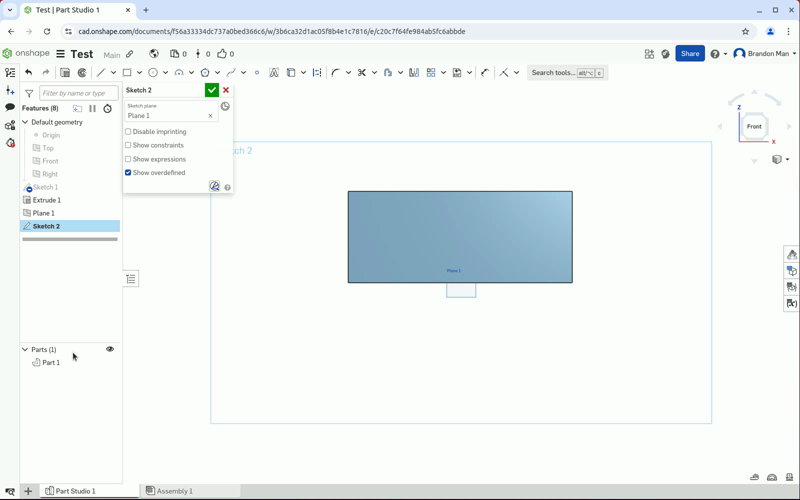
key(y)
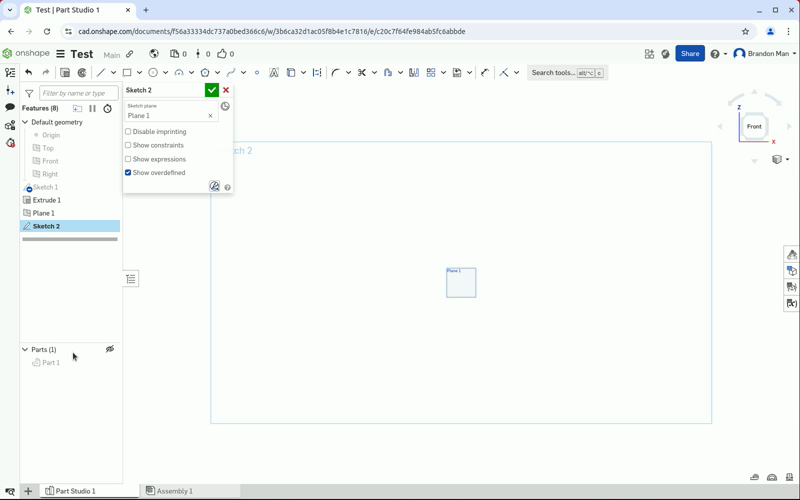
key(l)
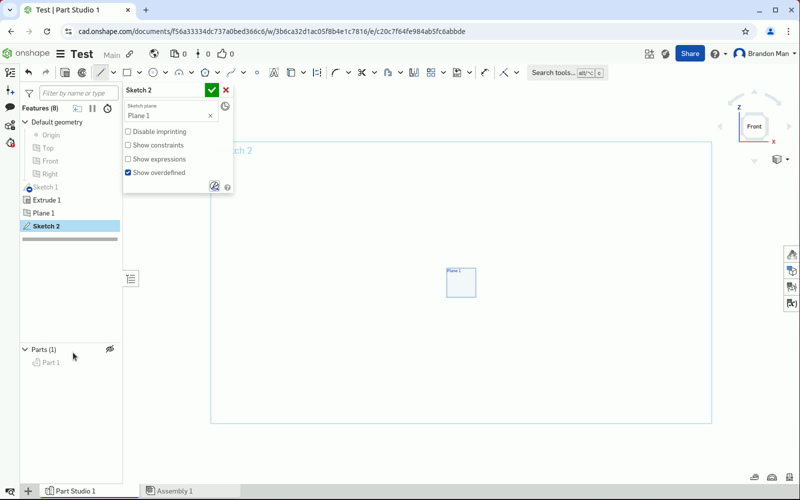
key_down(shift)
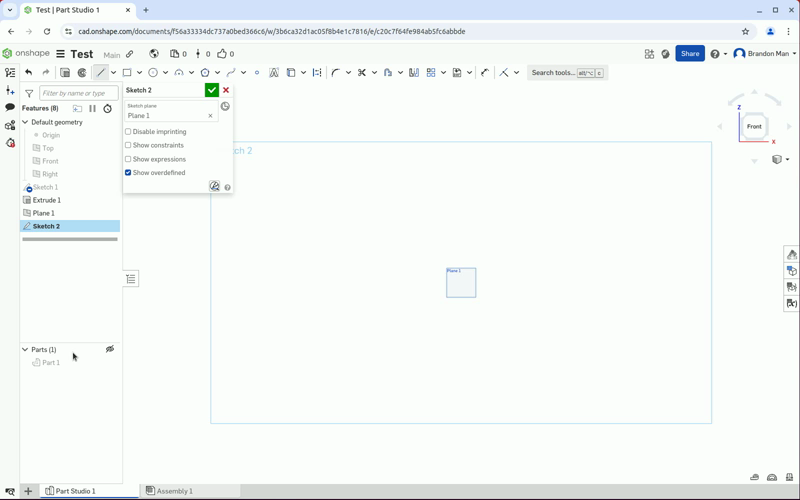
mouse_move(487, 282)
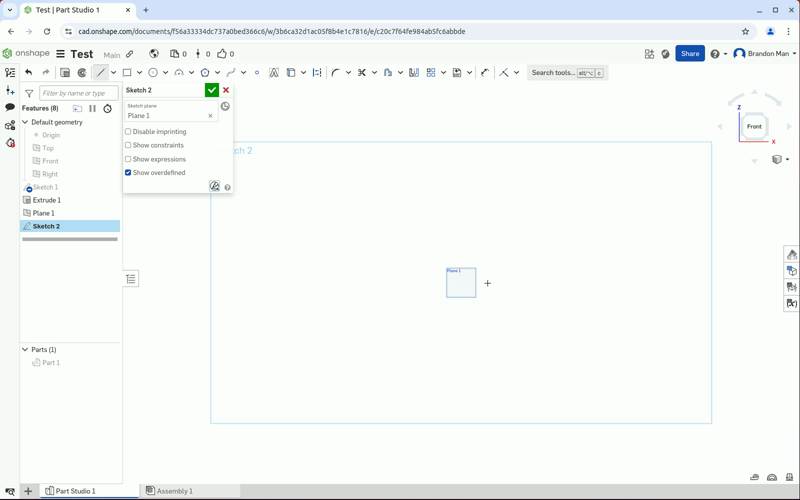
click(487, 282)
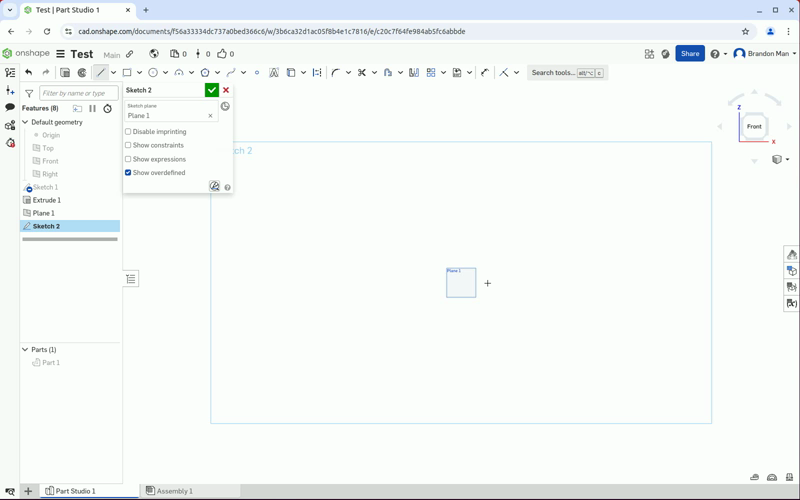
key_up(shift)
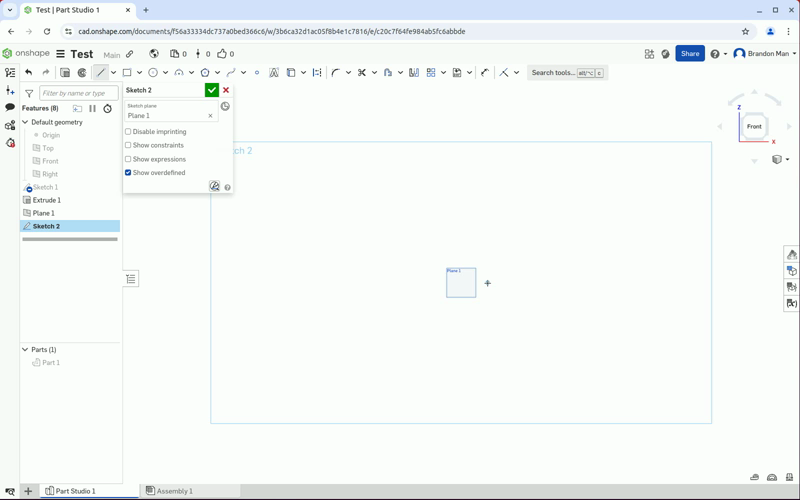
key_down(shift)
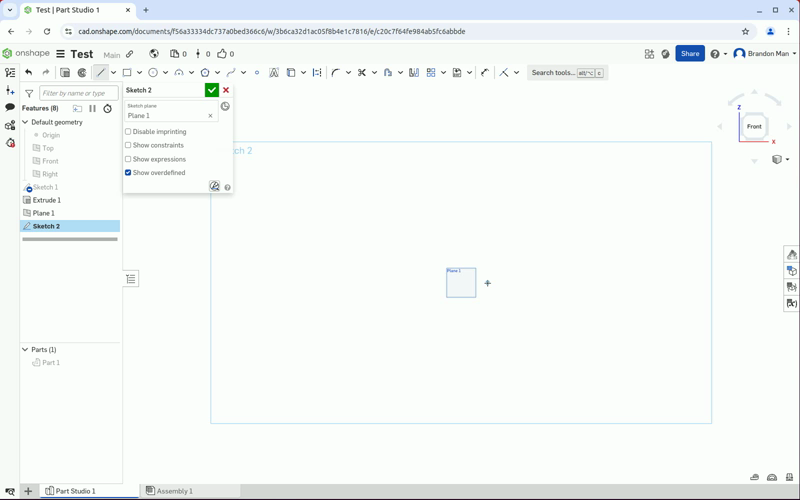
mouse_move(517, 282)
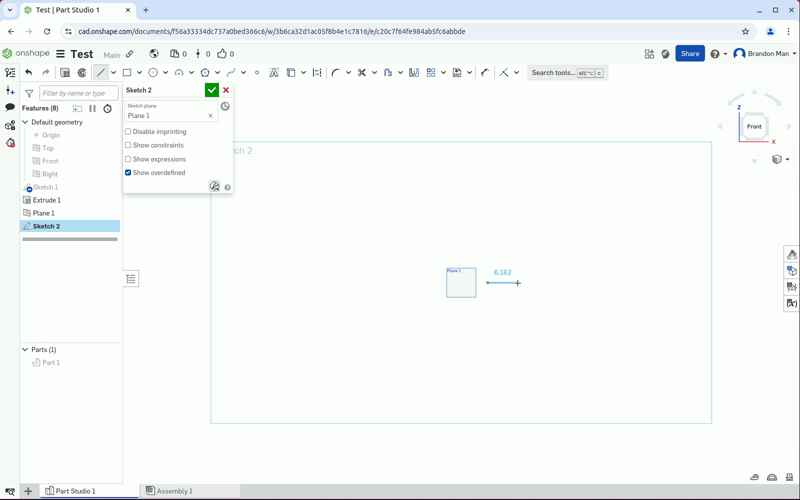
mouse_move(527, 282)
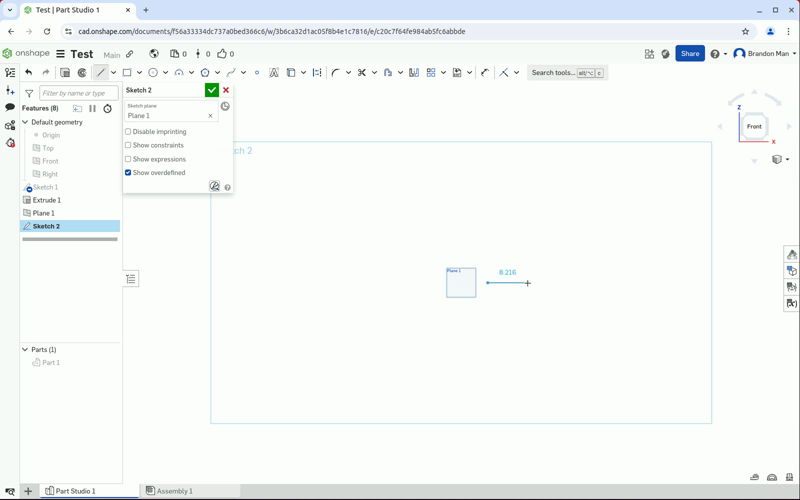
click(527, 282)
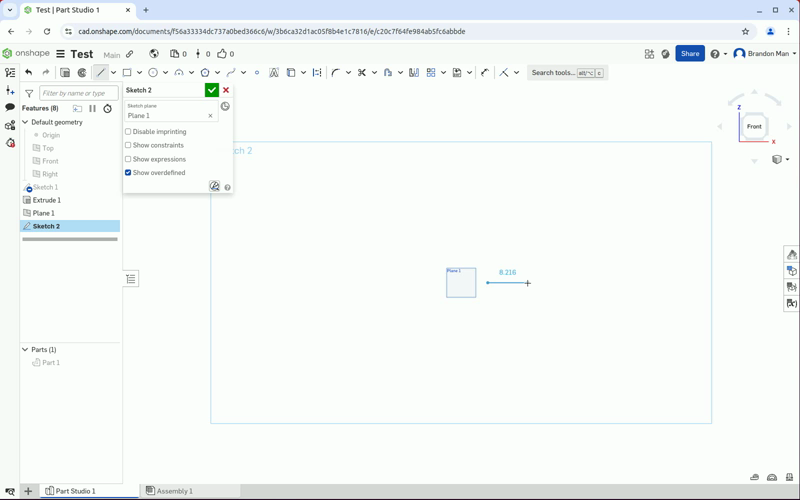
key_up(shift)
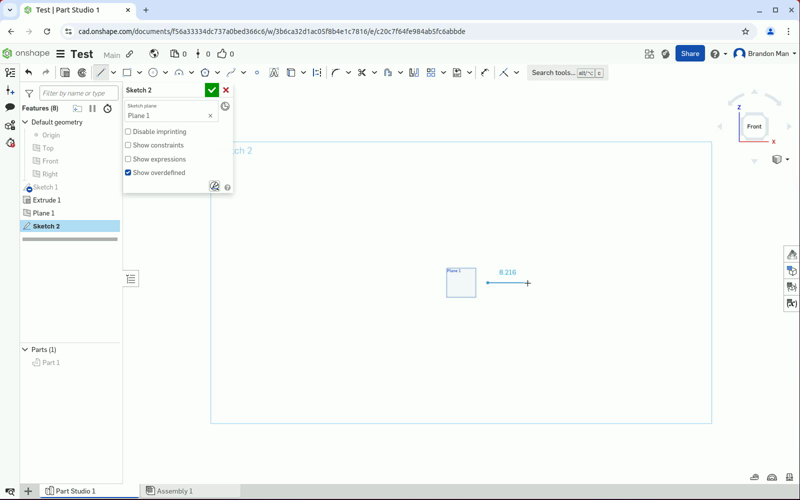
key_down(shift)
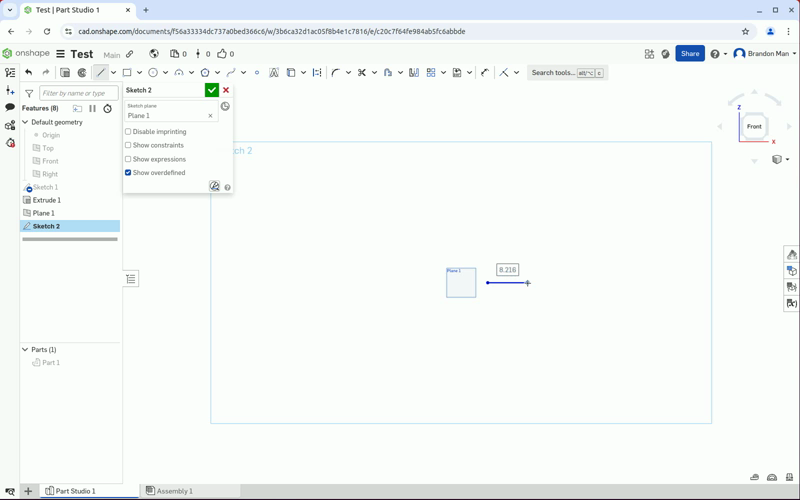
mouse_move(527, 204)
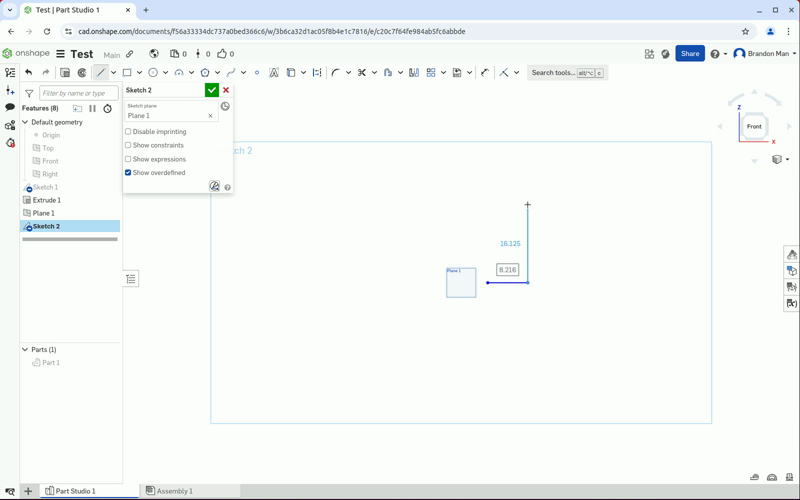
click(527, 204)
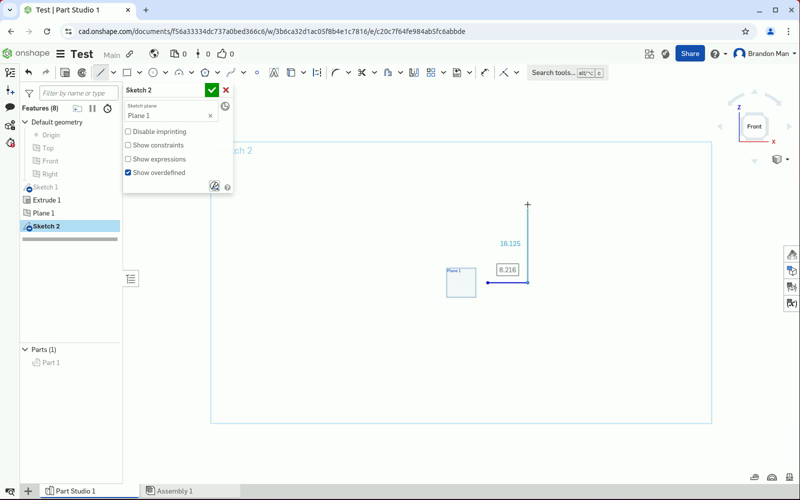
key_up(shift)
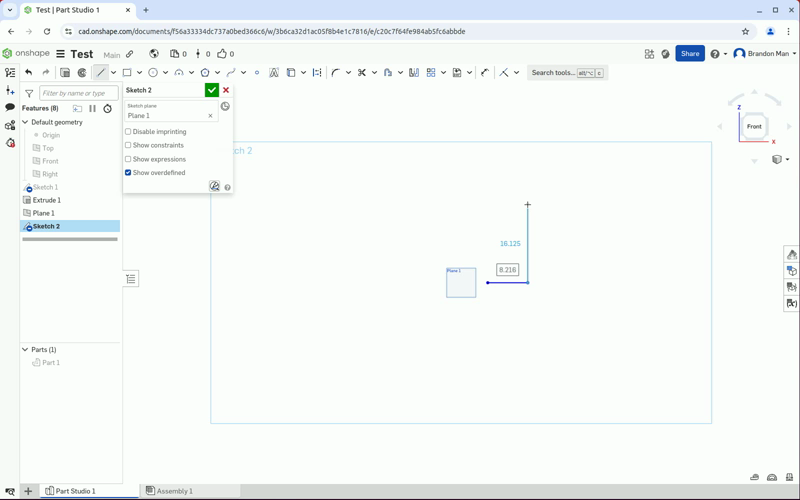
key_down(shift)
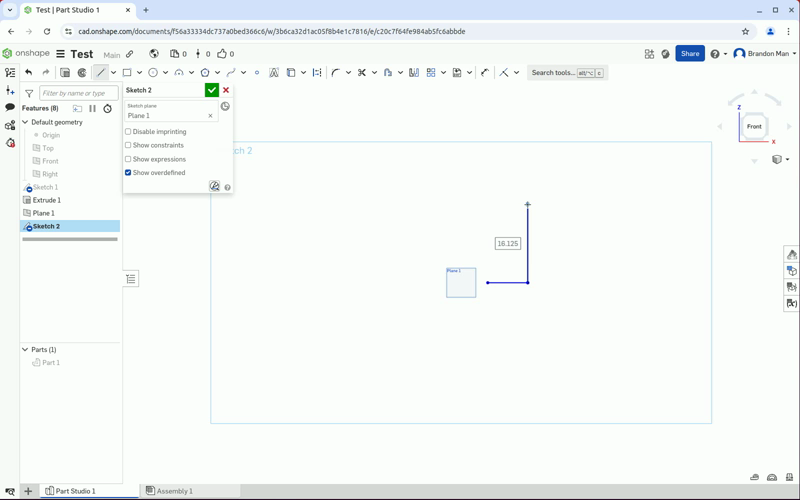
mouse_move(557, 204)
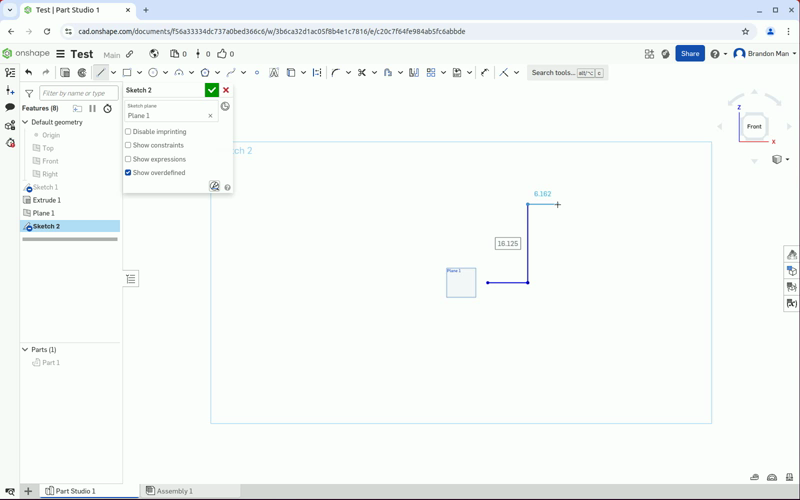
mouse_move(487, 204)
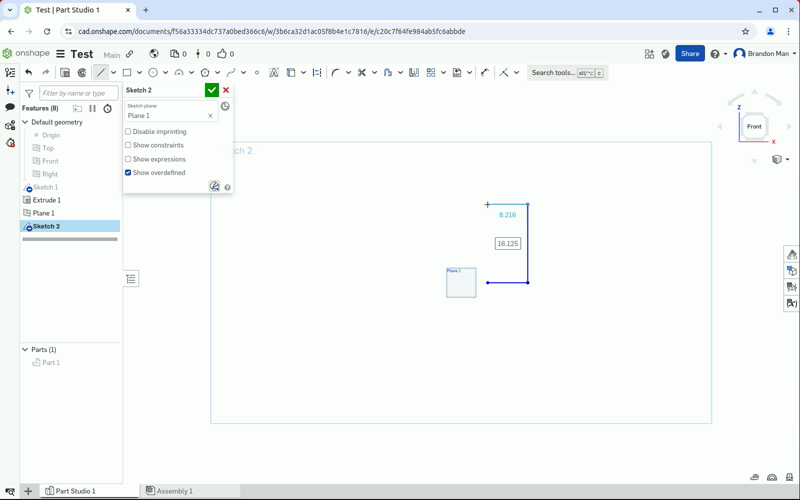
click(487, 204)
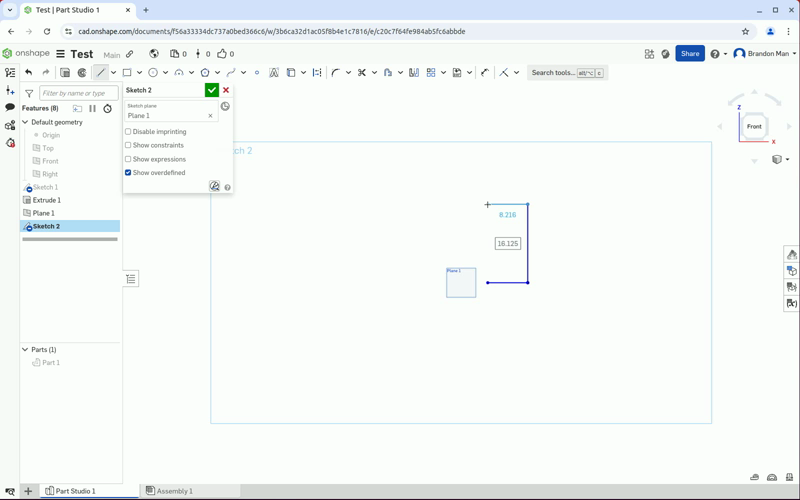
key_up(shift)
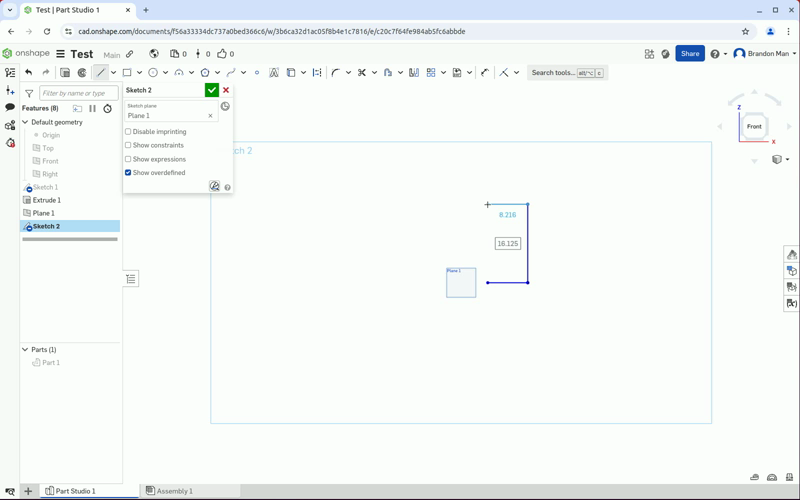
key_down(shift)
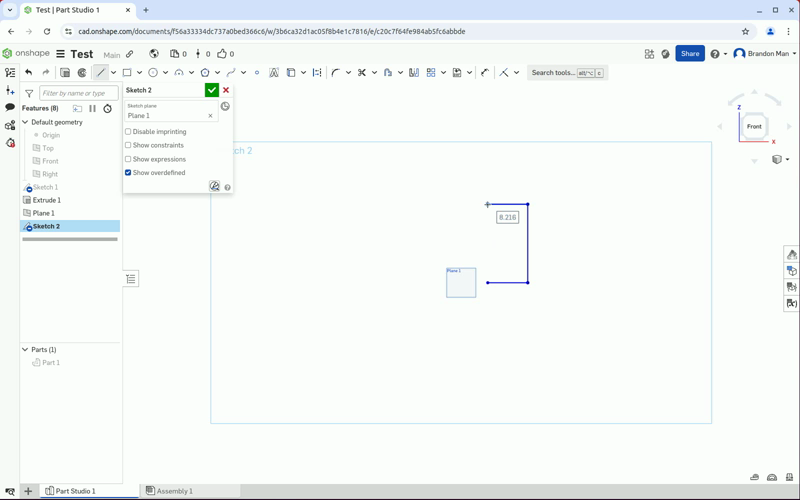
mouse_move(487, 282)
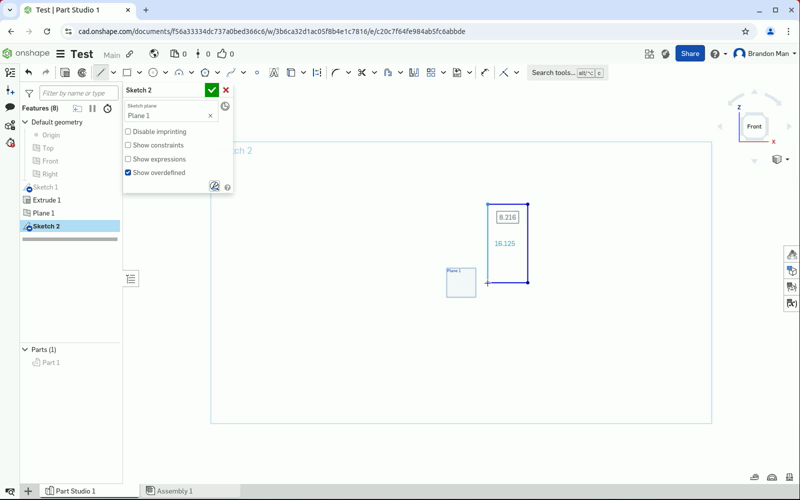
key_up(shift)
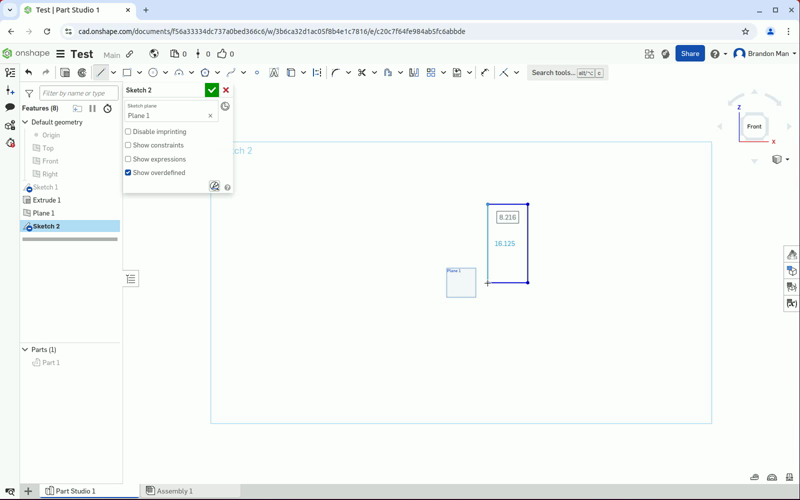
click(487, 282)
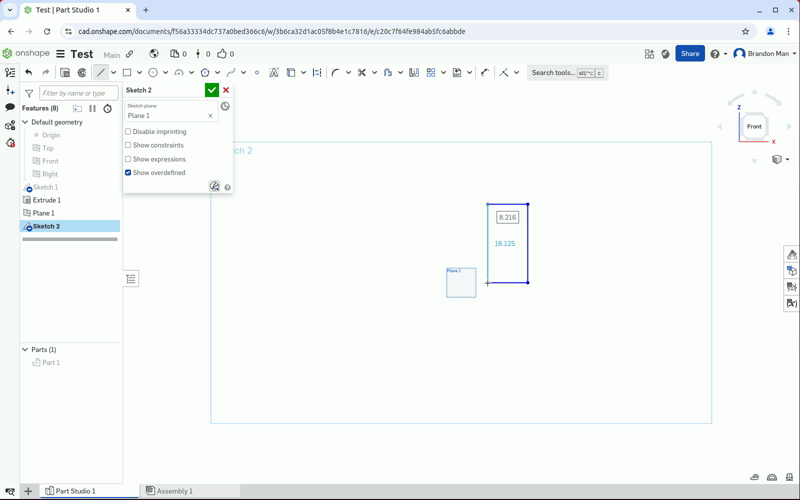
key(esc)
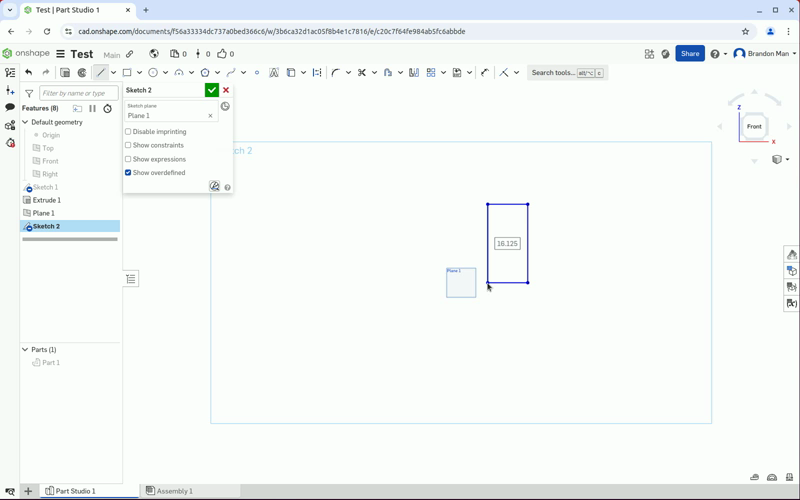
mouse_move(491, 241)
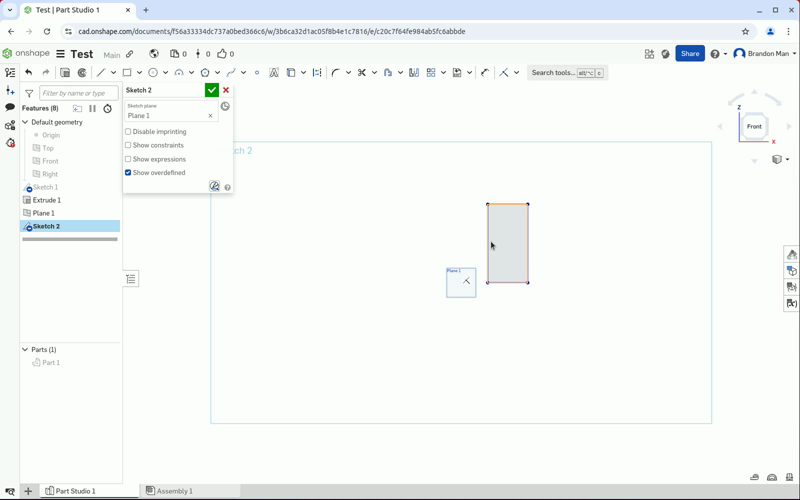
click(491, 241)
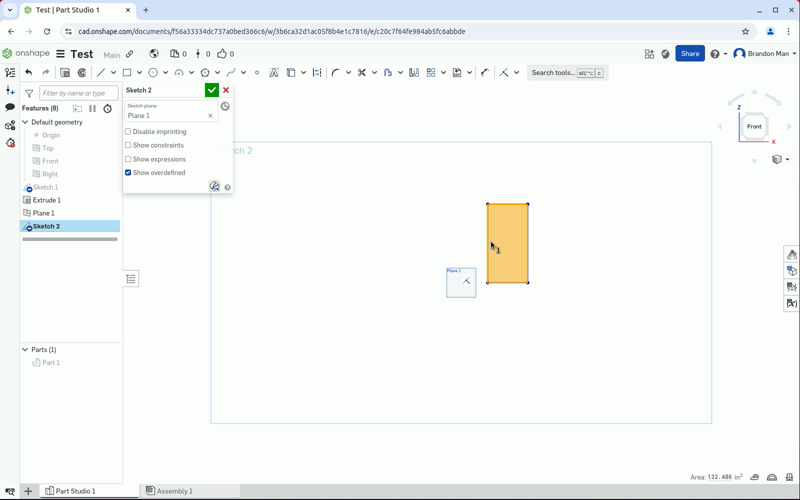
mouse_move(73, 352)
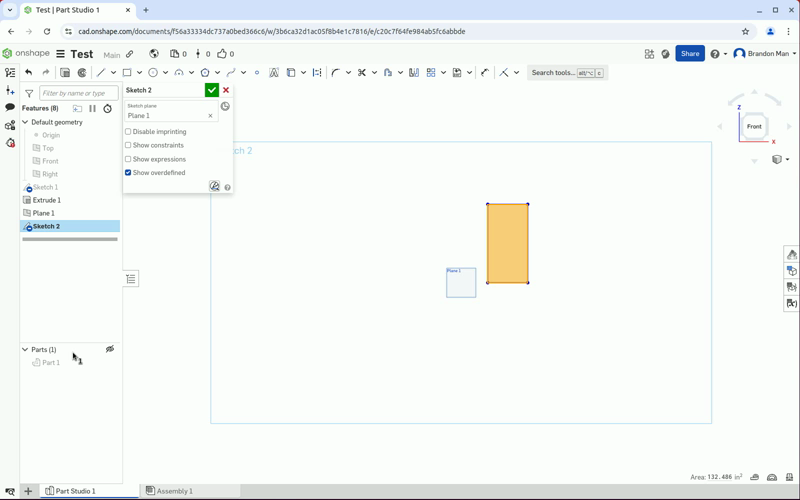
key(shift+y)
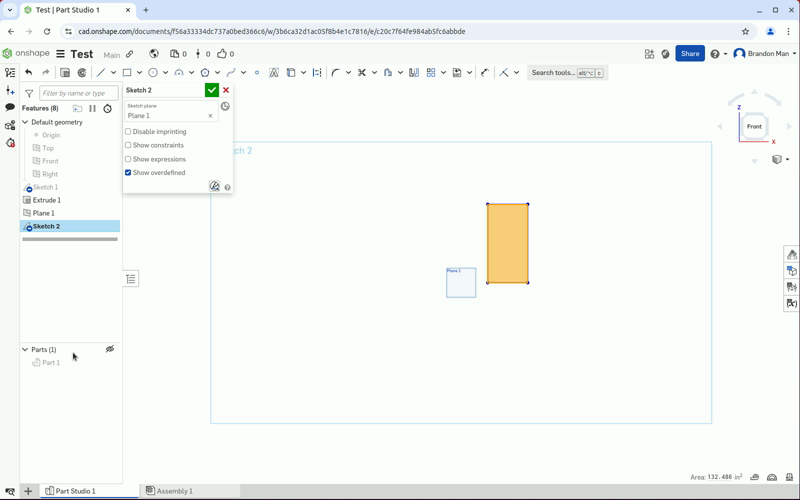
key(shift+e)
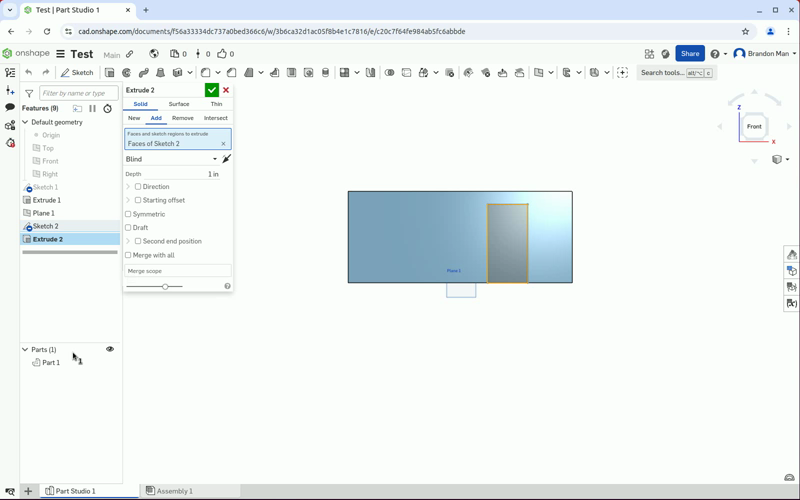
mouse_move(143, 106)
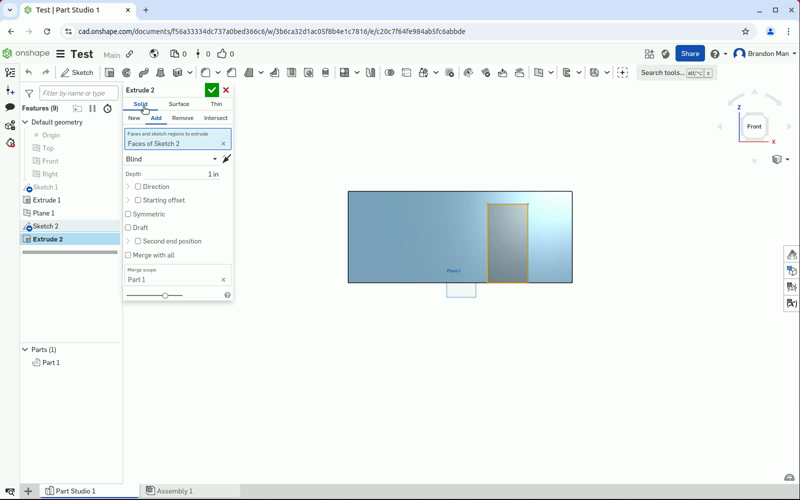
click(143, 106)
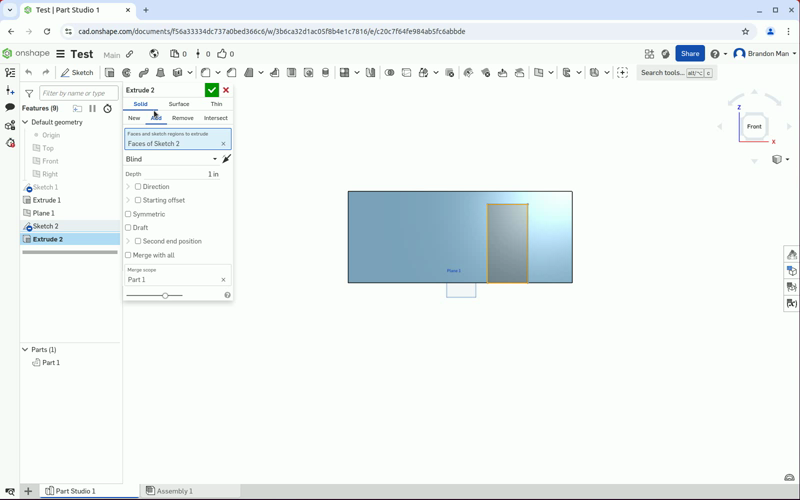
mouse_move(186, 120)
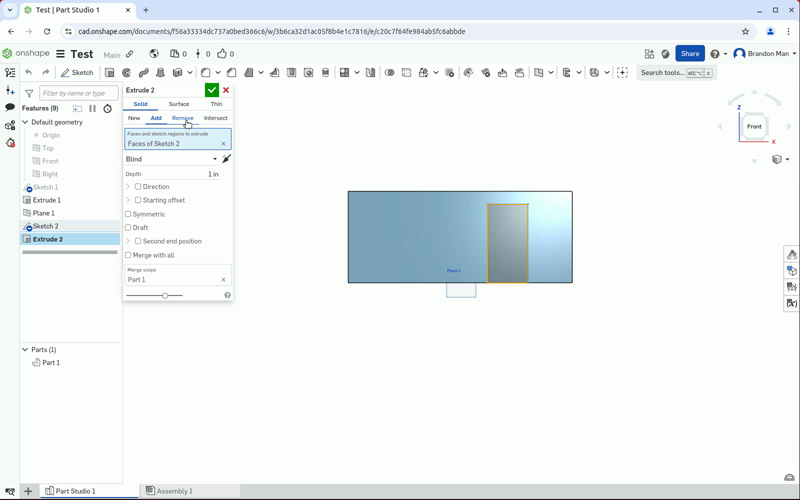
click(186, 120)
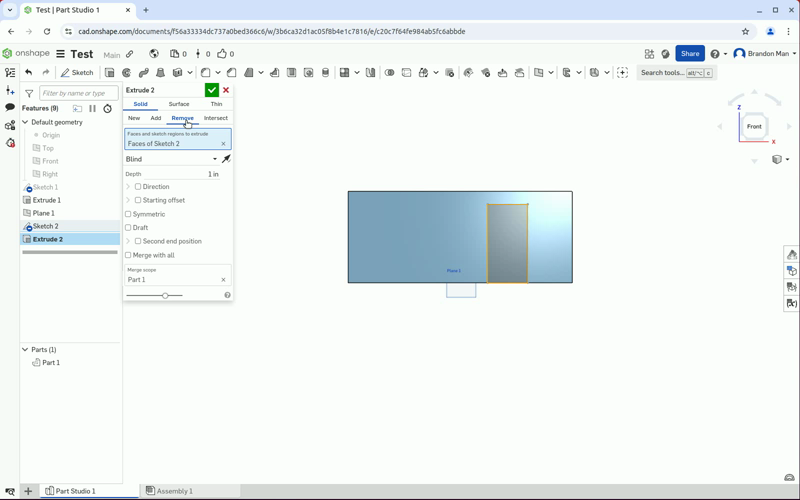
key(tab, 4)
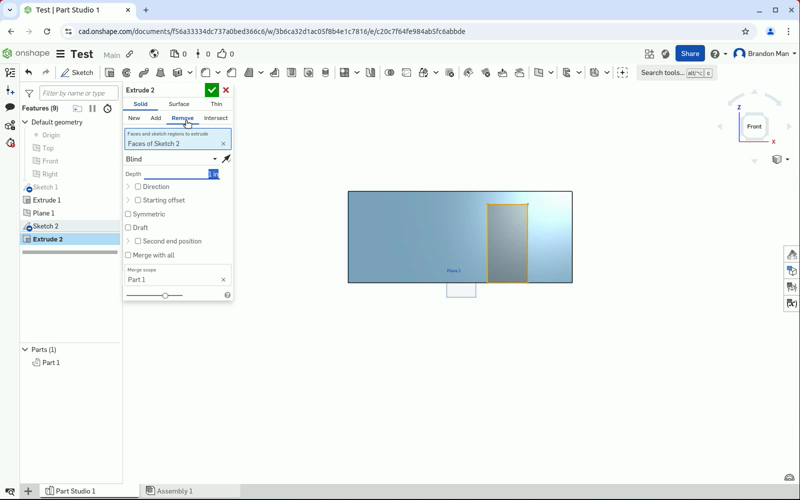
text(0.963)
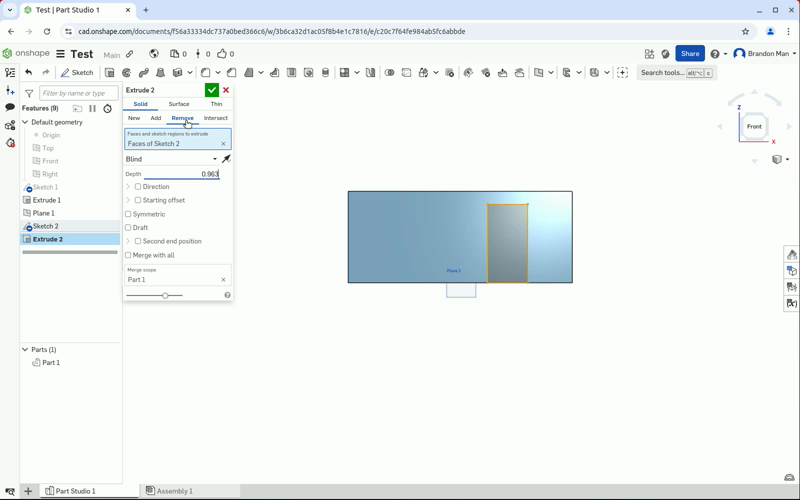
key(tab, 6)
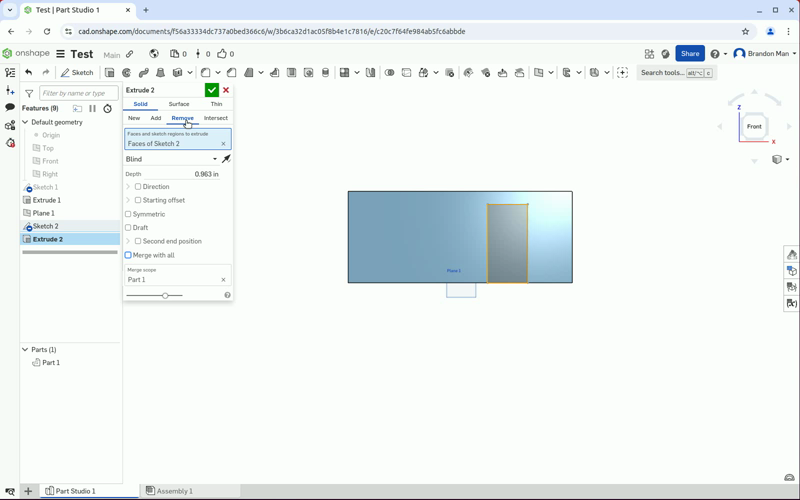
key(space)
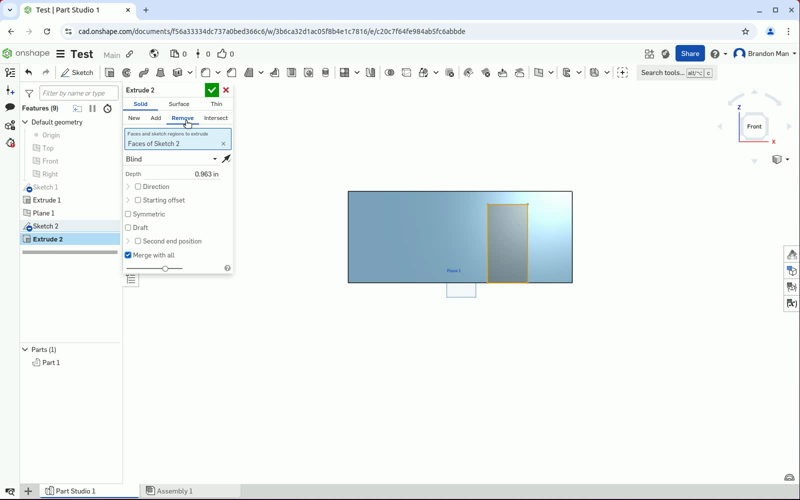
key(enter)
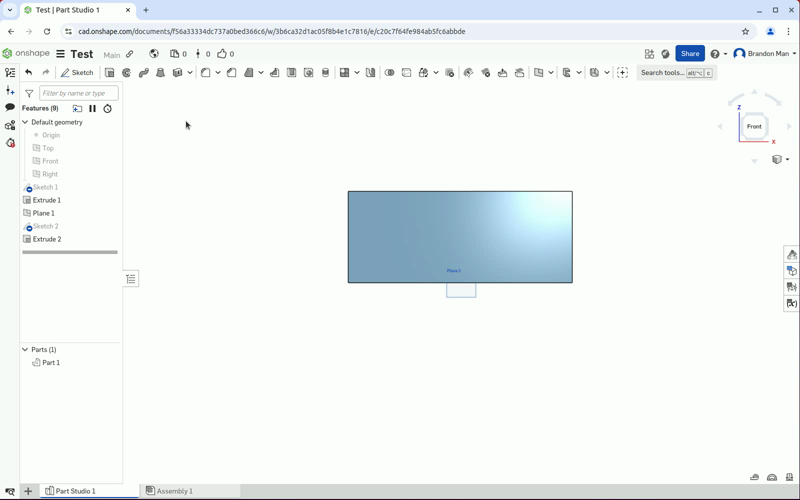
key(shift+h)
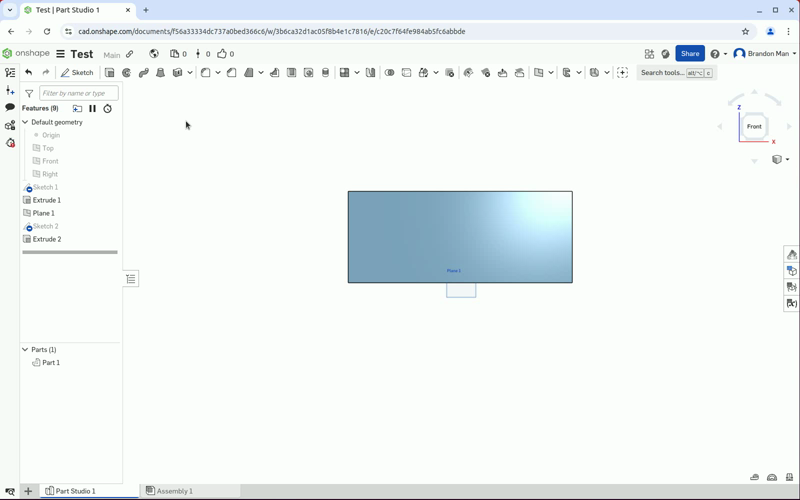
key(shift+h)
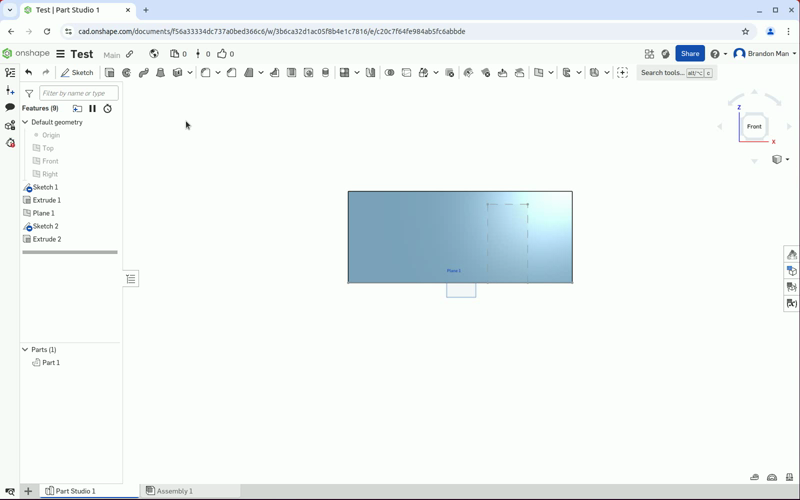
key(shift+7)
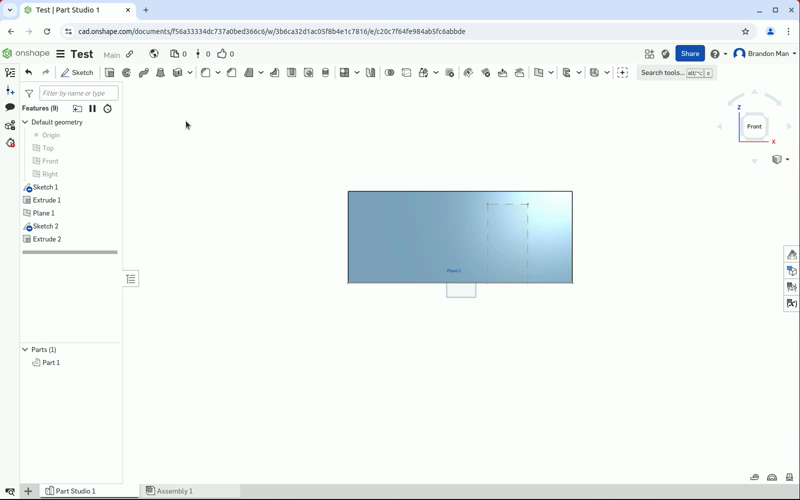
key(left, 2)
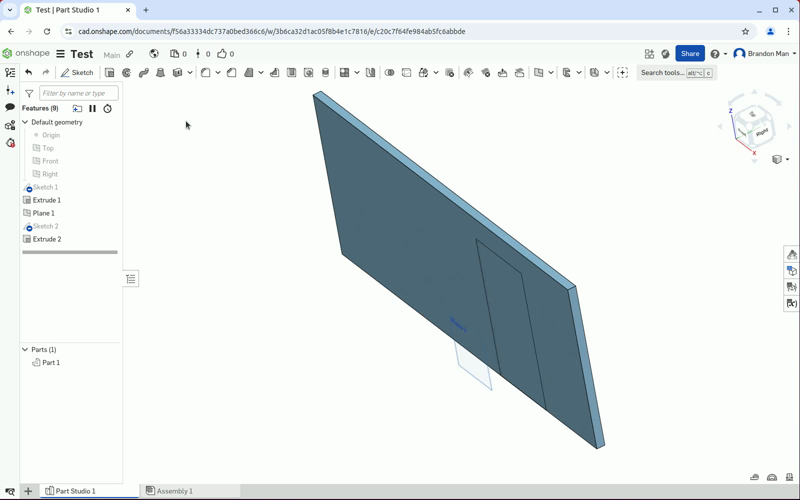
key(down, 2)
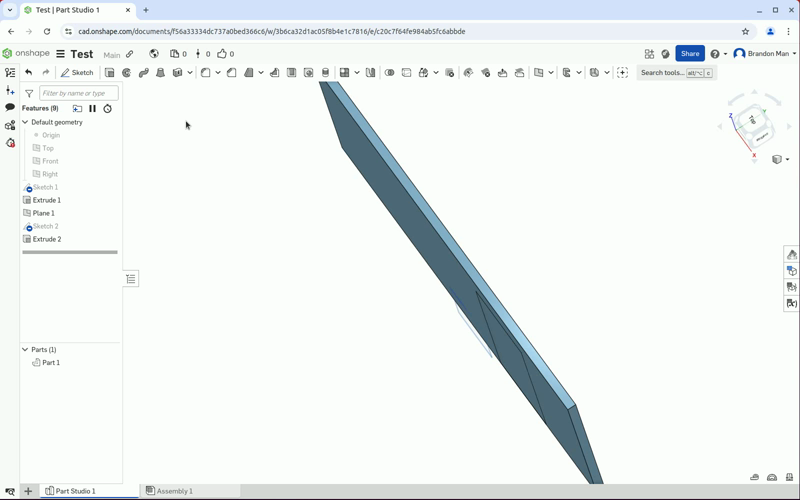
key(up, 2)
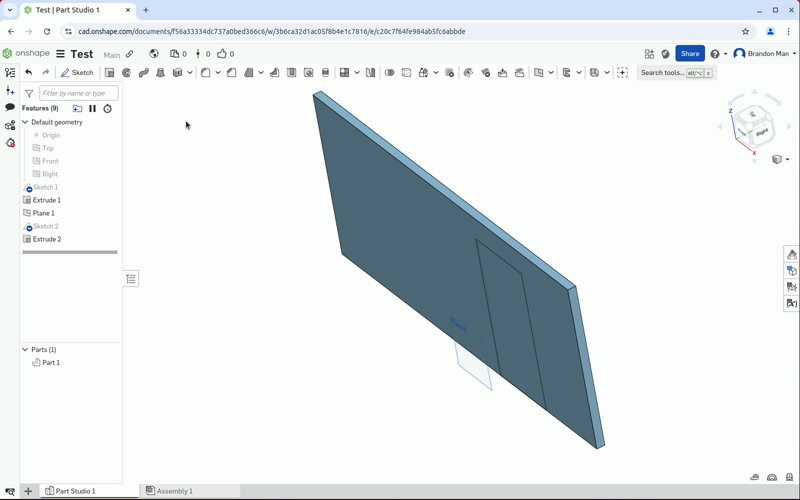
key(right, 2)
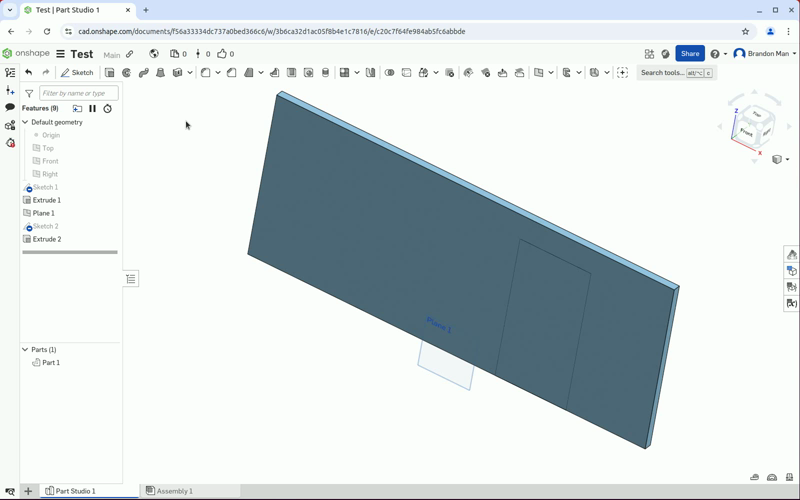
mouse_move(73, 189)
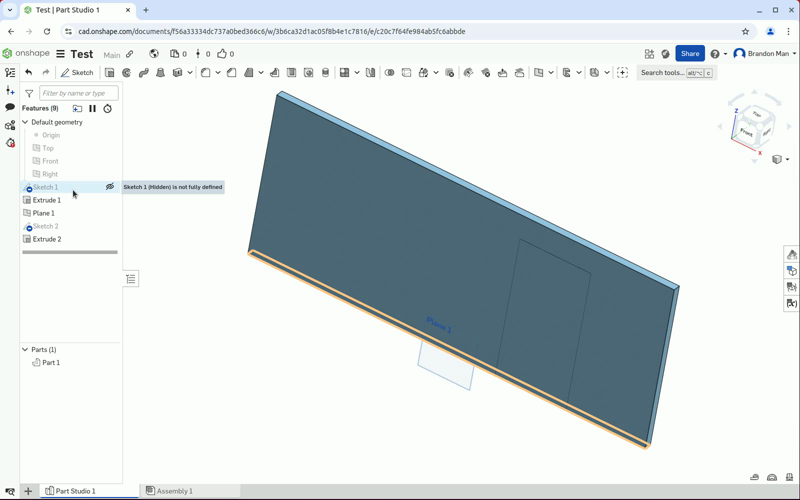
click(73, 189)